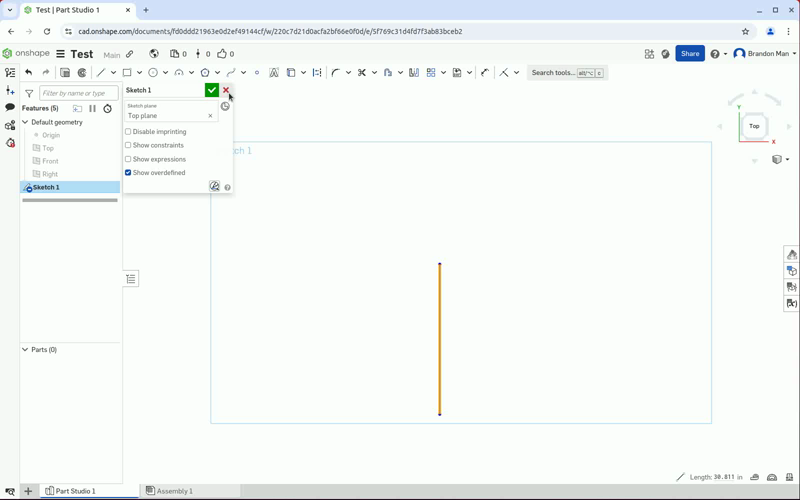
key(shift+h)
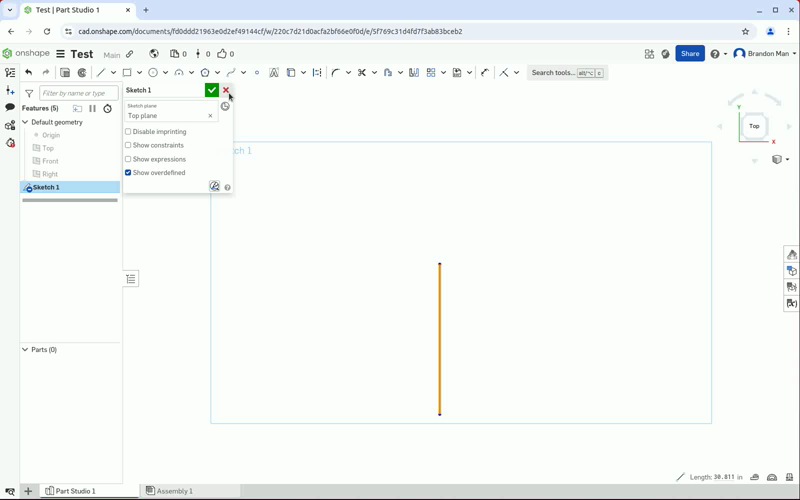
key(shift+s)
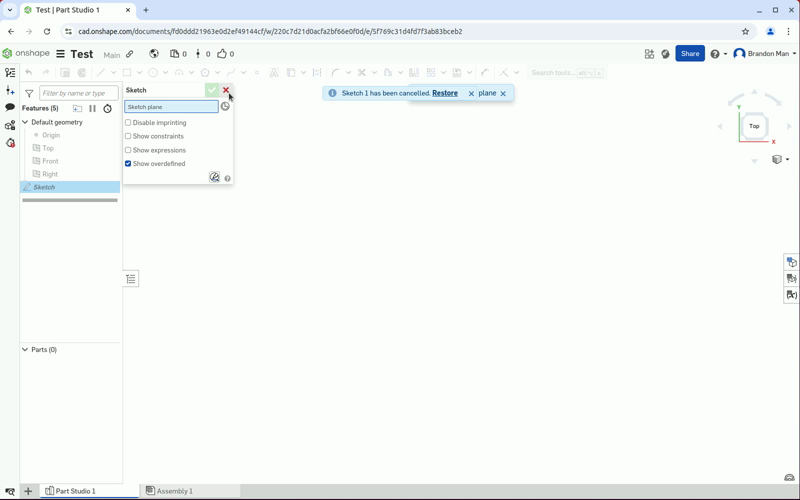
mouse_move(73, 150)
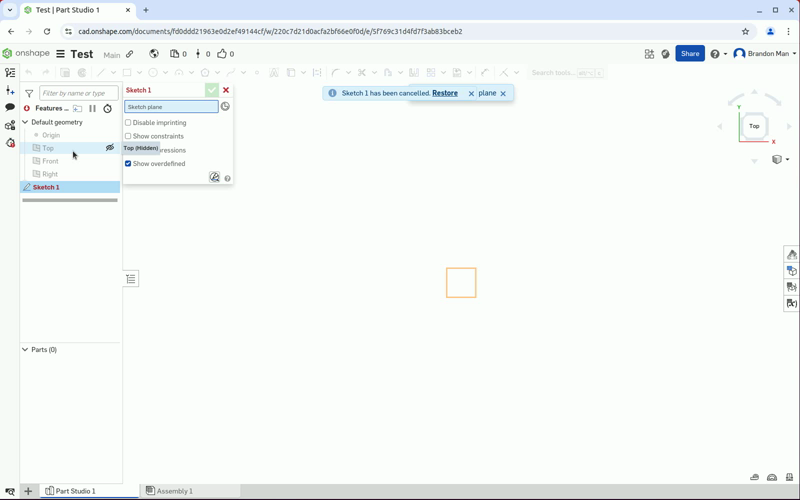
click(73, 150)
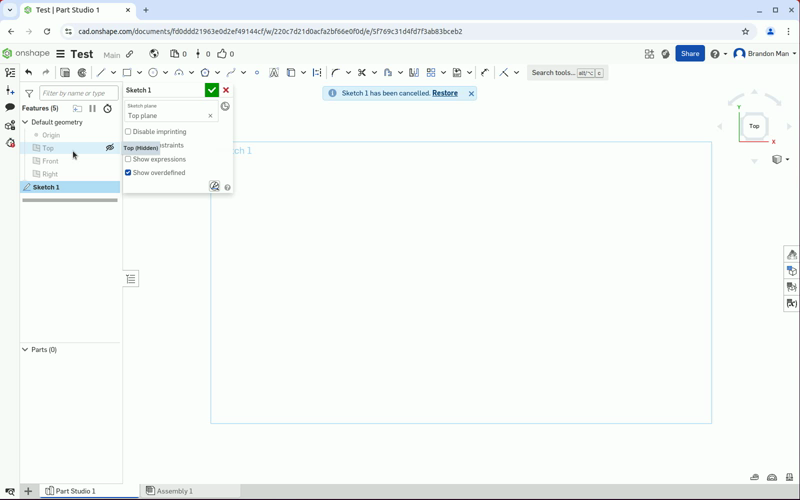
mouse_move(73, 352)
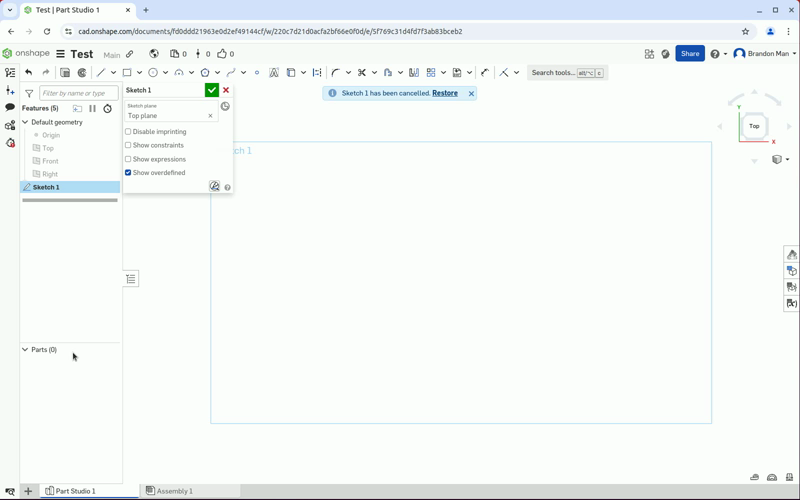
key(y)
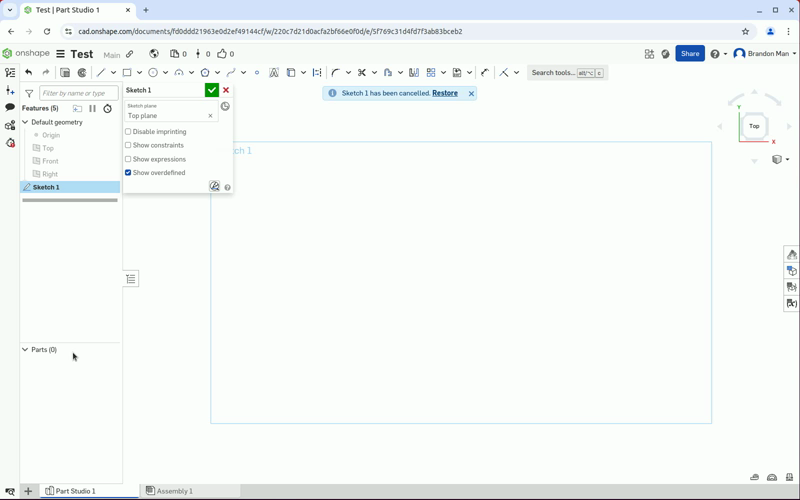
key(l)
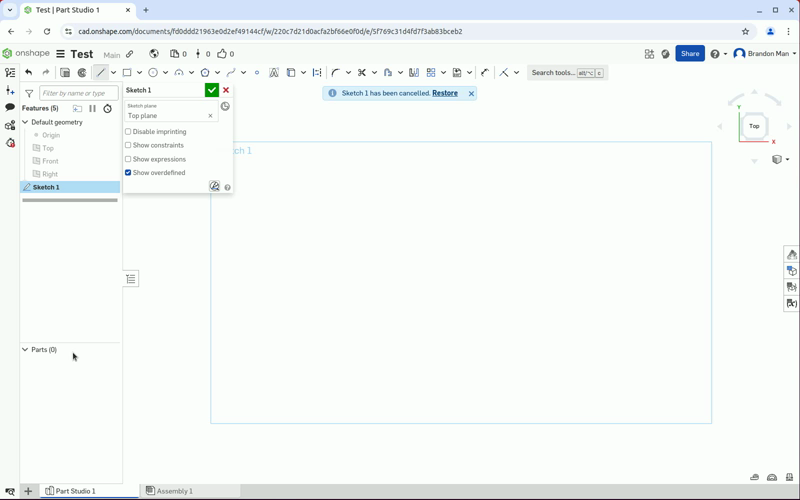
key_down(shift)
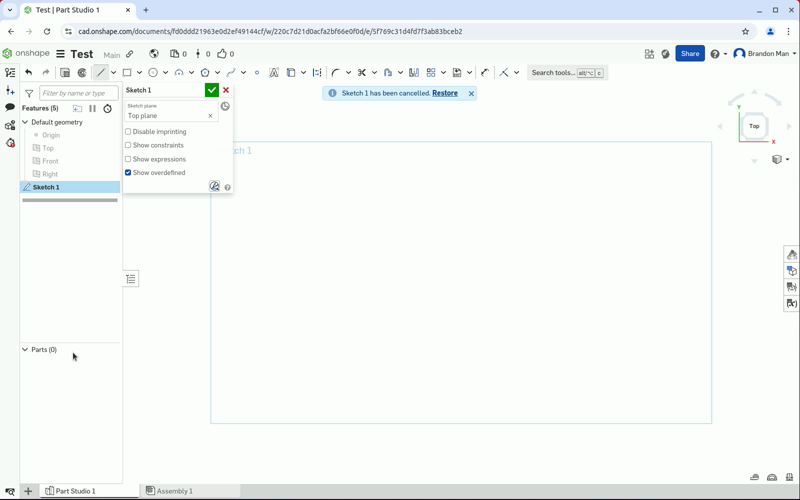
mouse_move(460, 282)
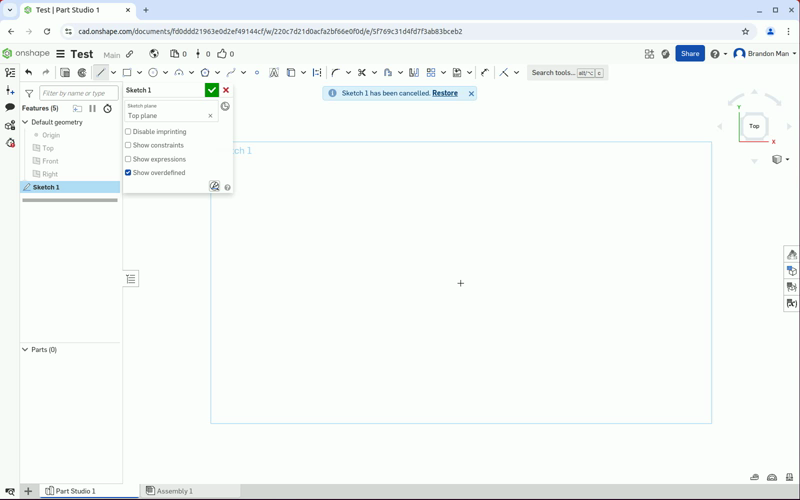
click(460, 282)
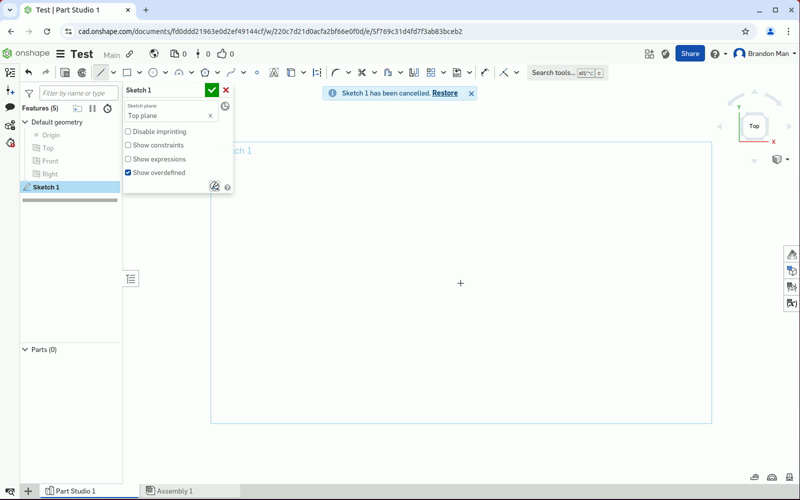
key_up(shift)
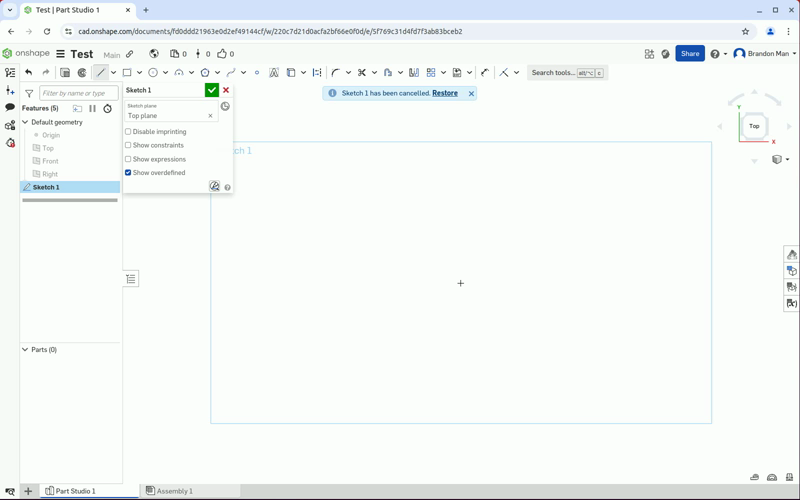
key_down(shift)
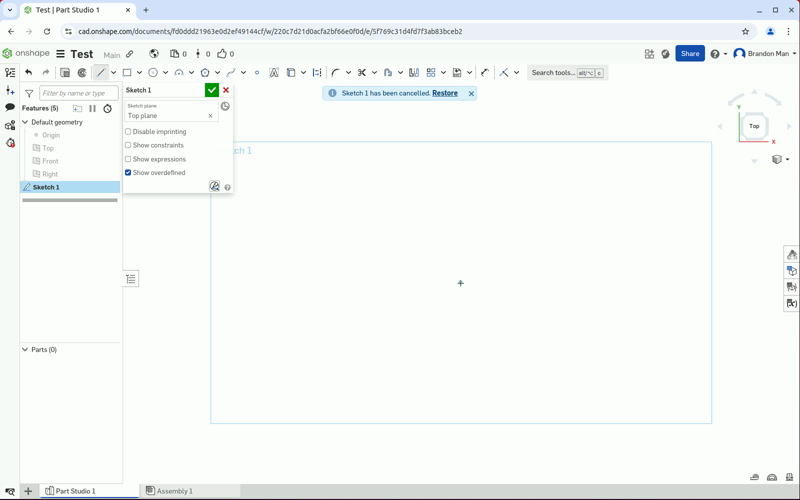
mouse_move(572, 282)
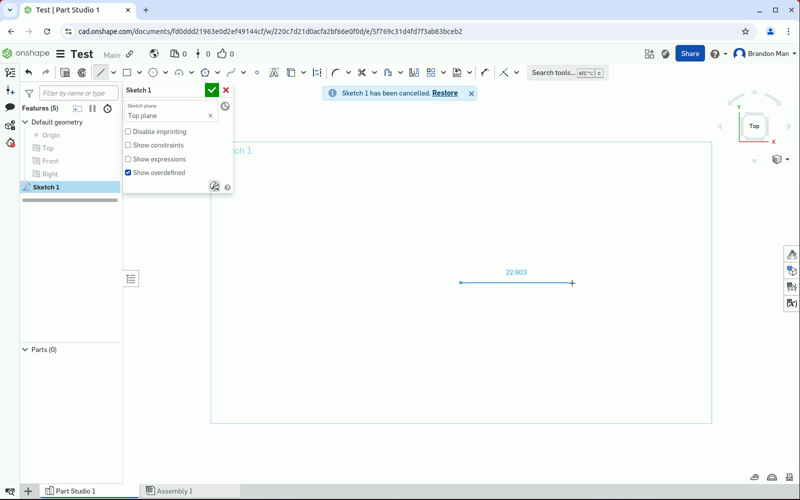
click(572, 282)
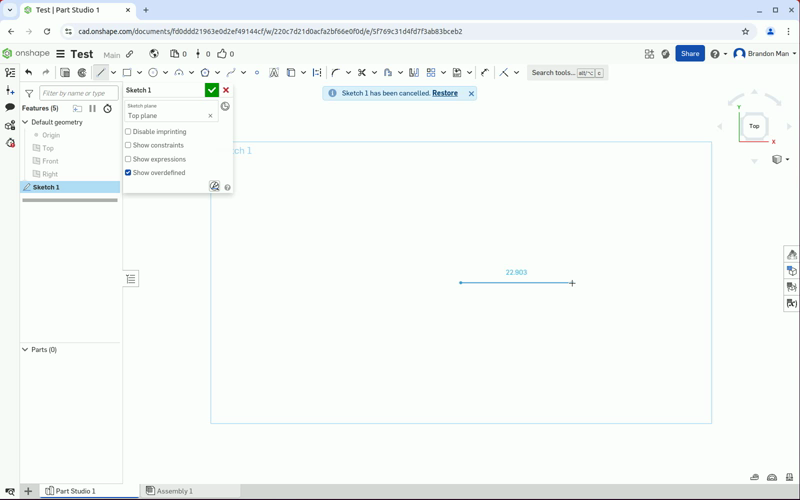
key_up(shift)
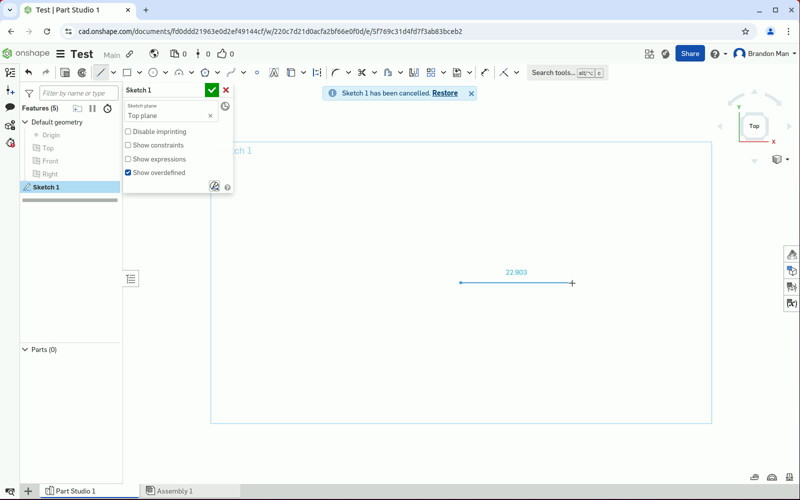
key_down(shift)
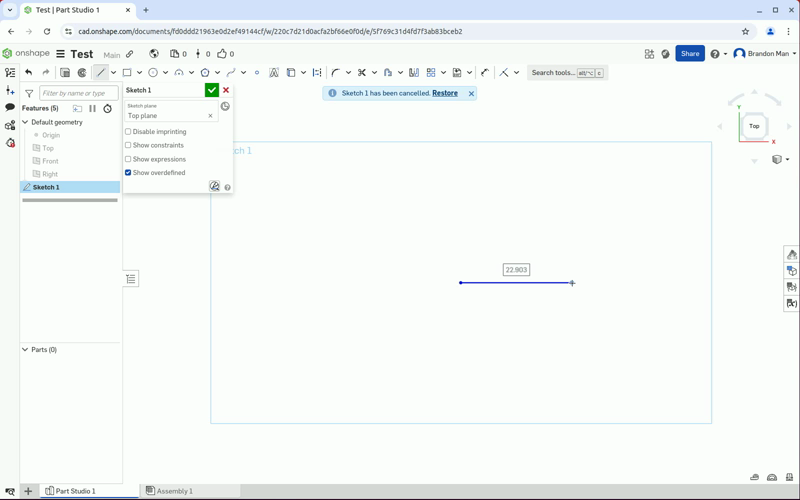
mouse_move(573, 198)
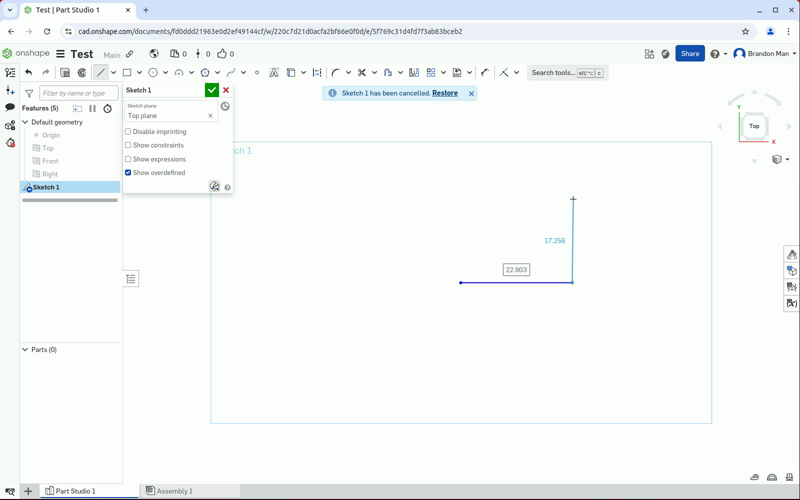
click(573, 198)
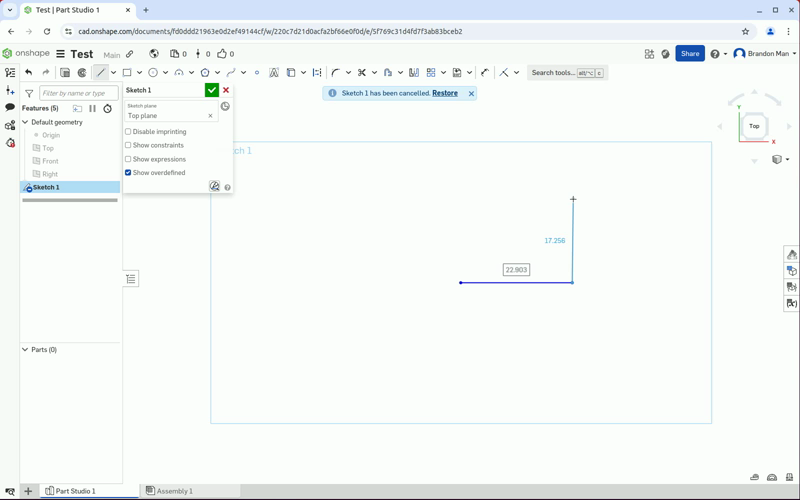
key_up(shift)
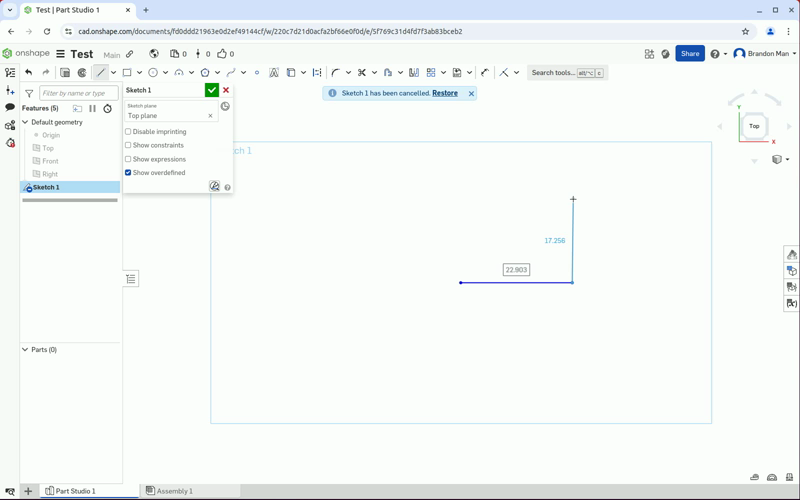
key_down(shift)
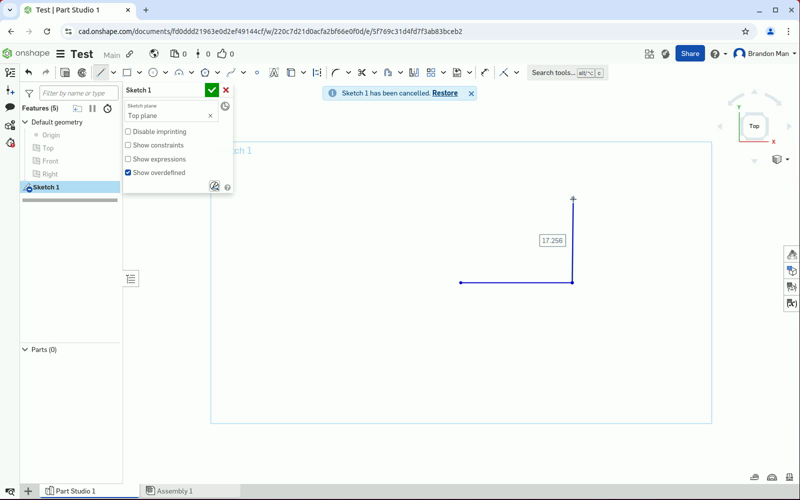
mouse_move(460, 198)
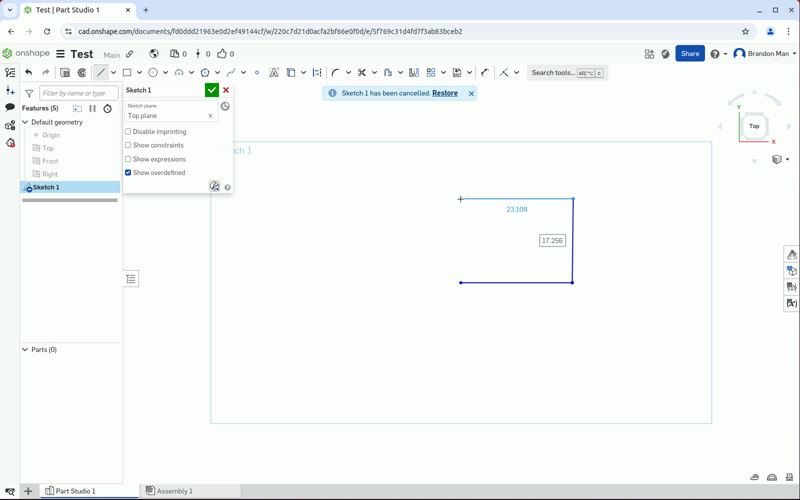
click(460, 198)
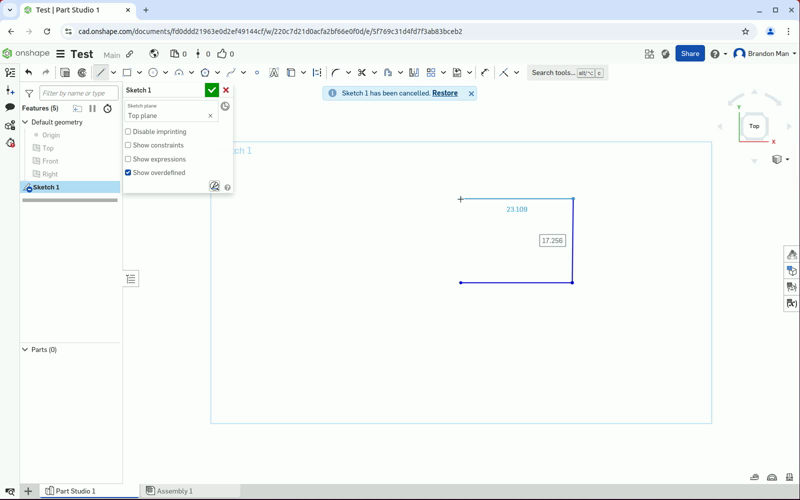
key_up(shift)
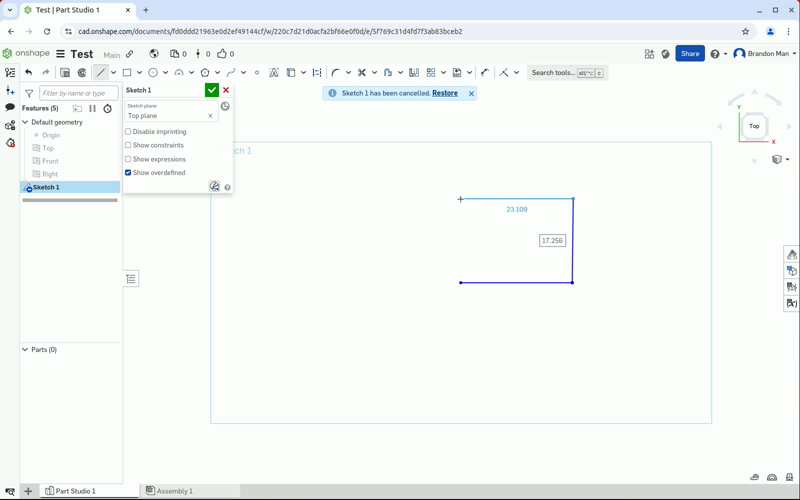
key_down(shift)
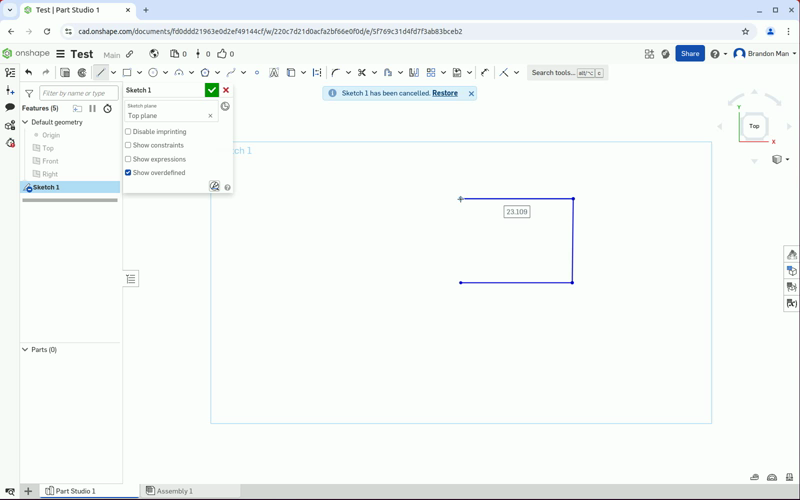
mouse_move(460, 282)
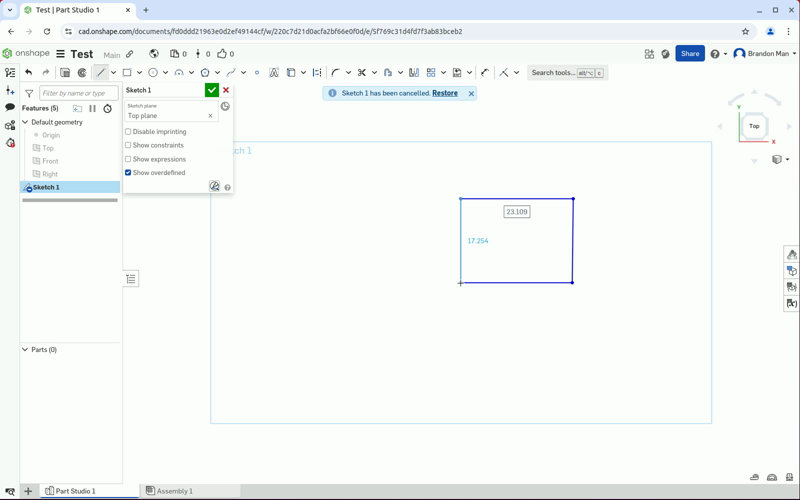
key_up(shift)
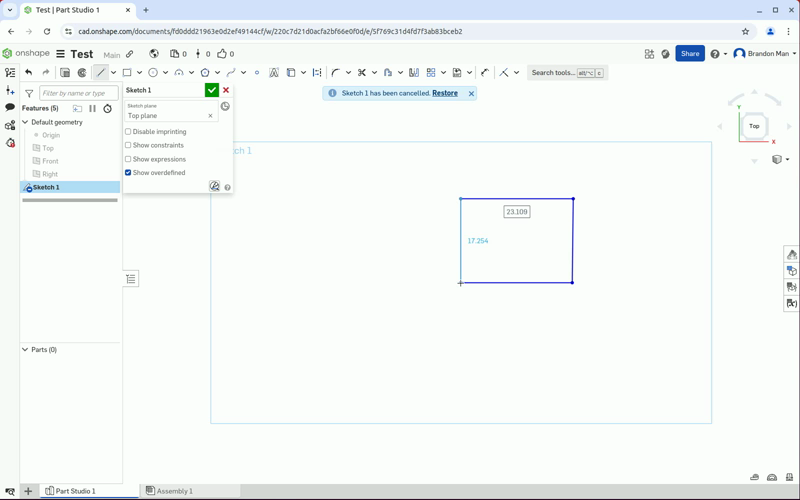
click(460, 282)
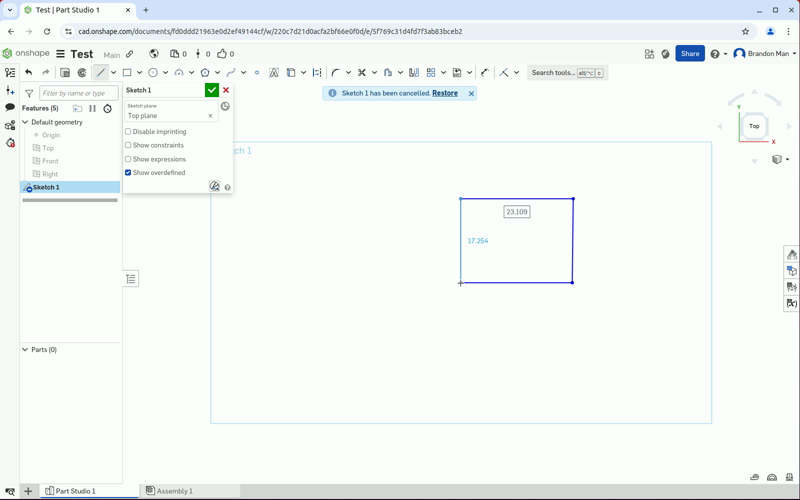
key(esc)
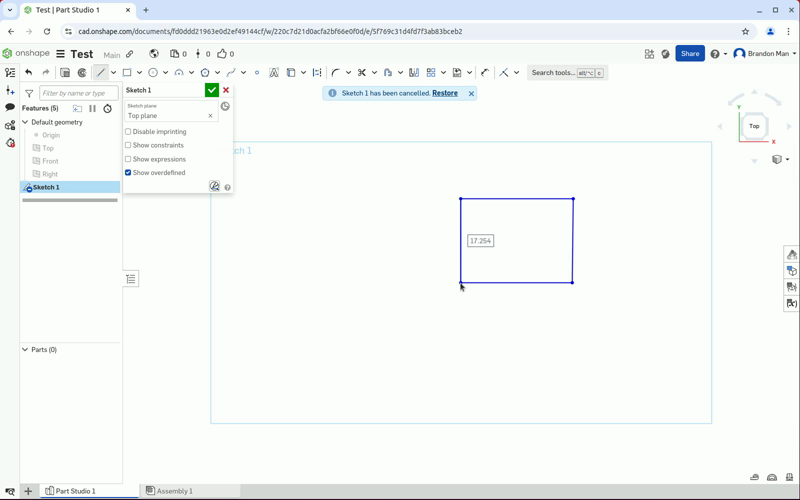
mouse_move(505, 251)
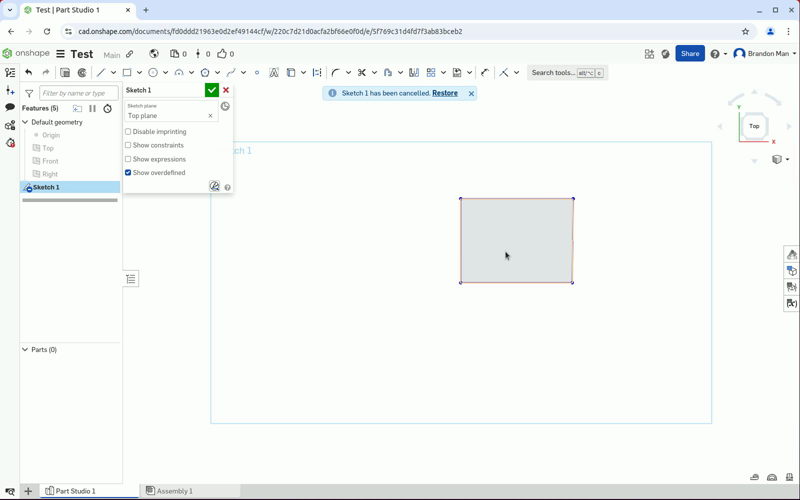
click(505, 251)
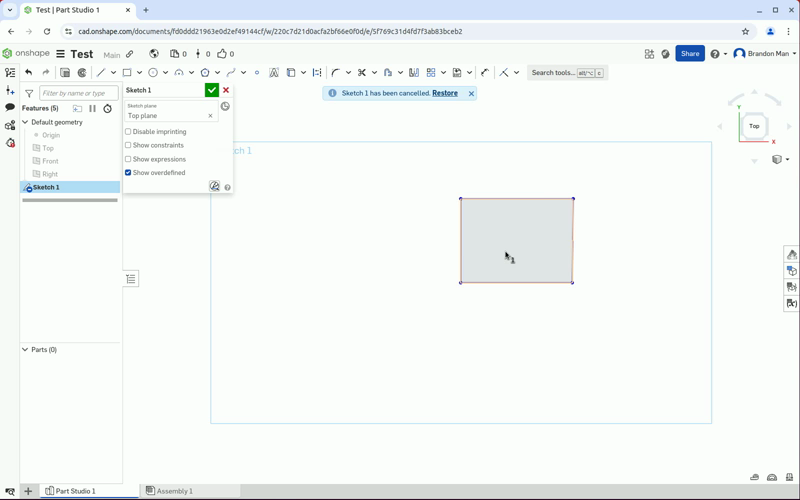
mouse_move(73, 352)
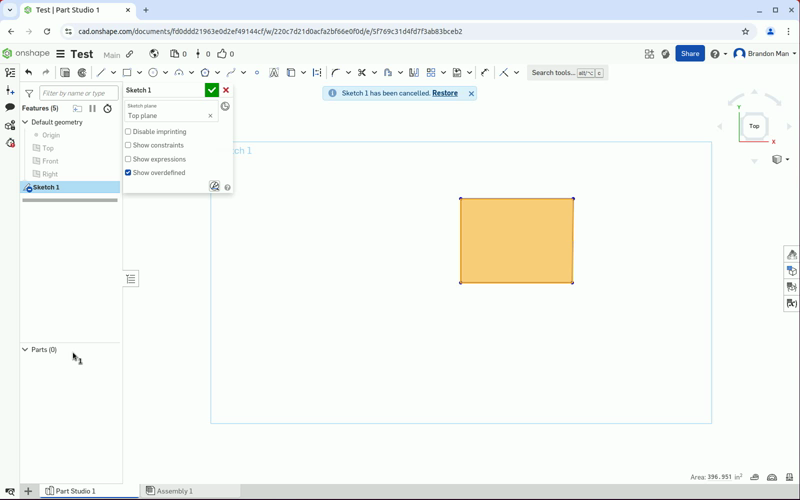
key(shift+y)
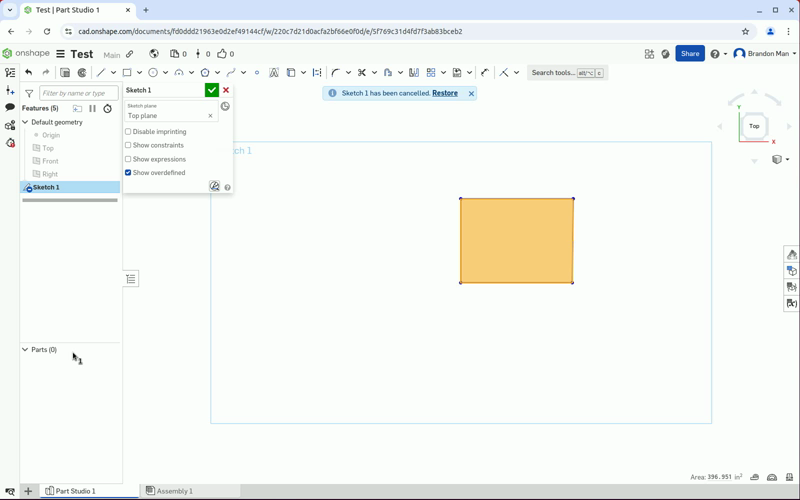
key(shift+e)
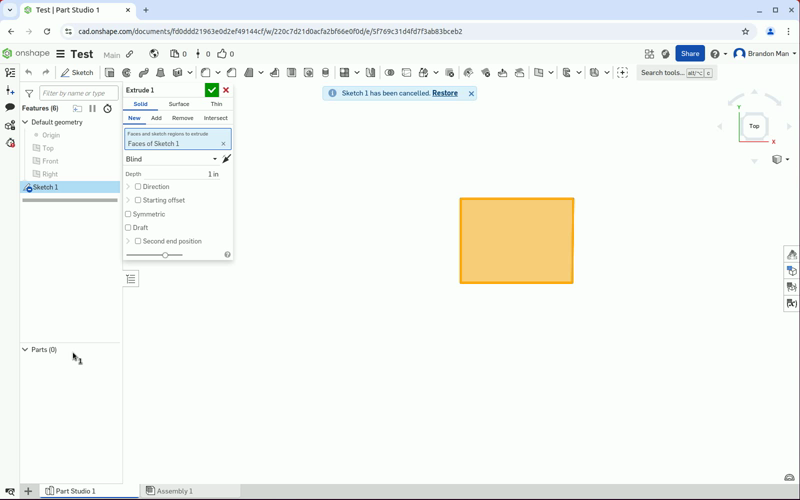
mouse_move(143, 106)
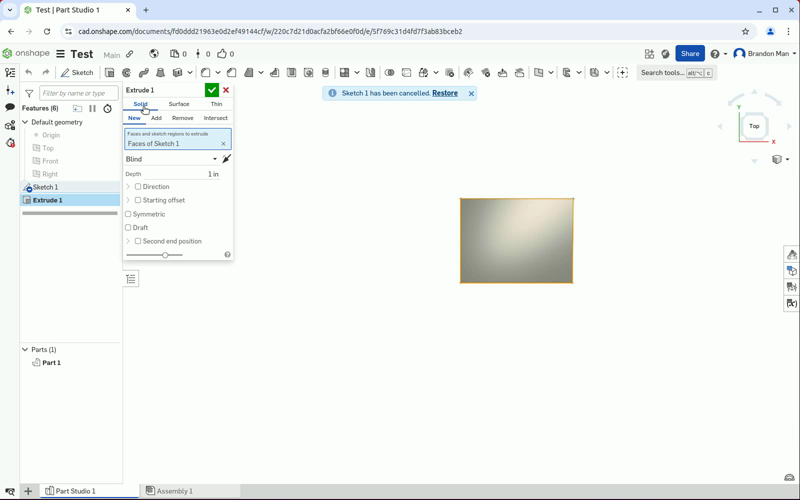
click(143, 106)
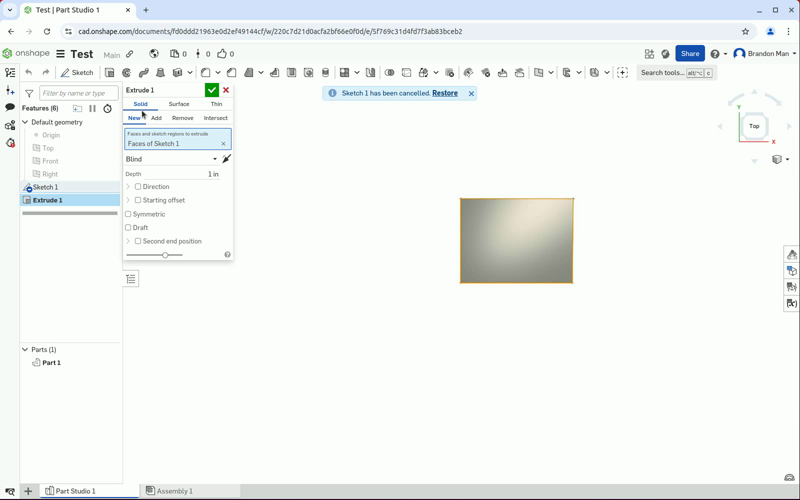
mouse_move(137, 120)
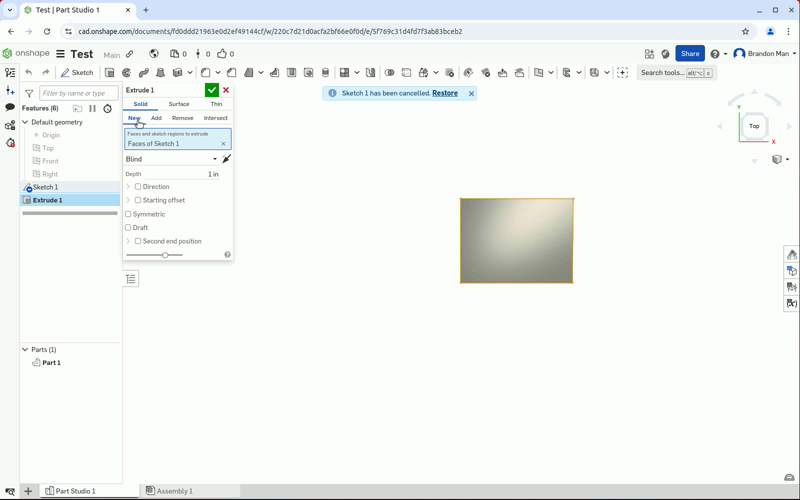
click(137, 120)
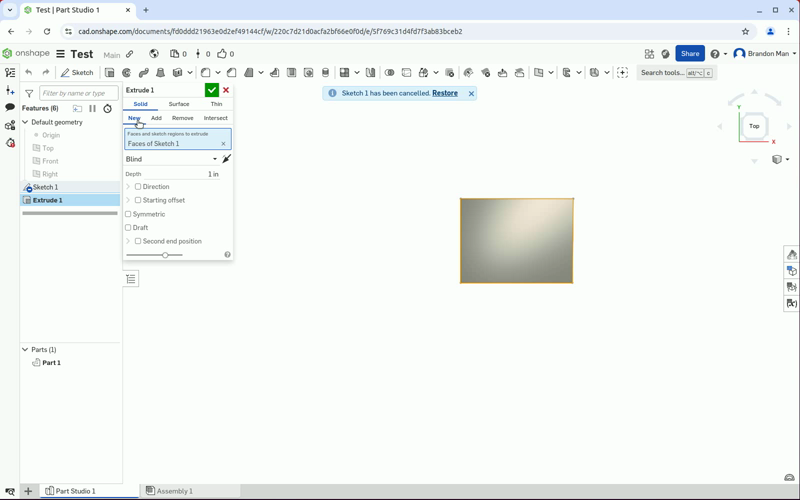
key(tab, 4)
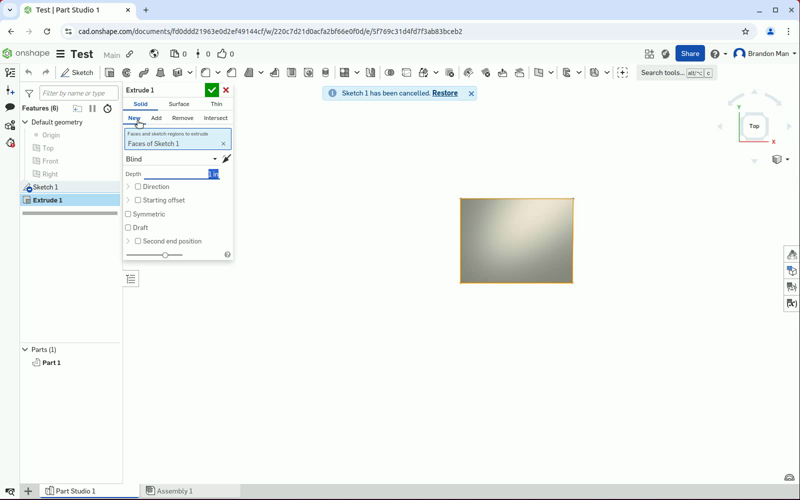
text(-0.722)
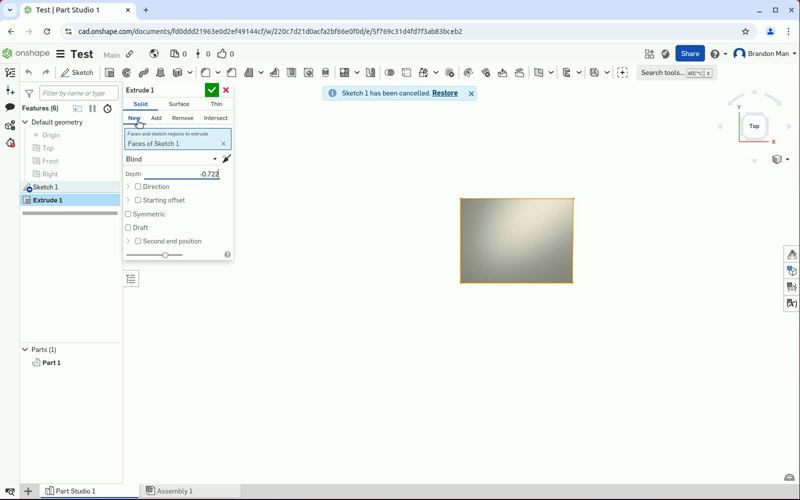
key(enter)
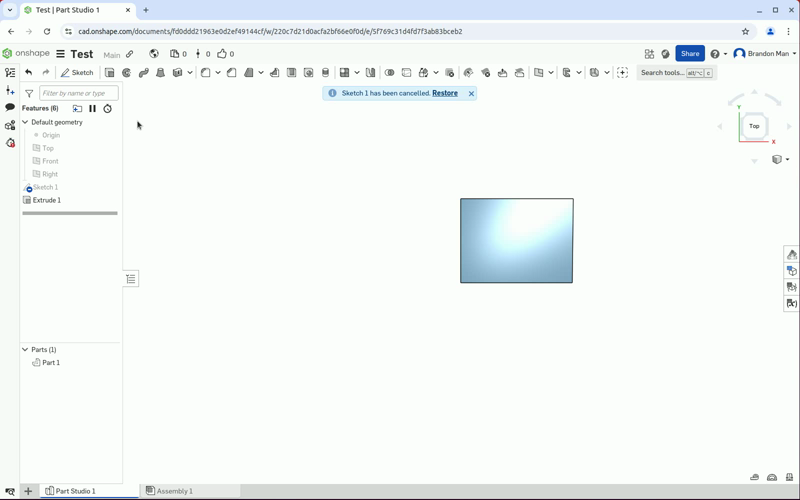
key(shift+h)
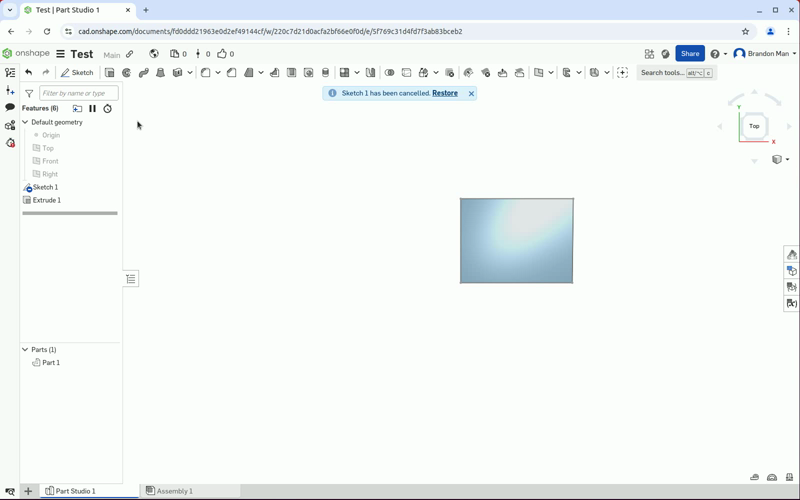
key(shift+h)
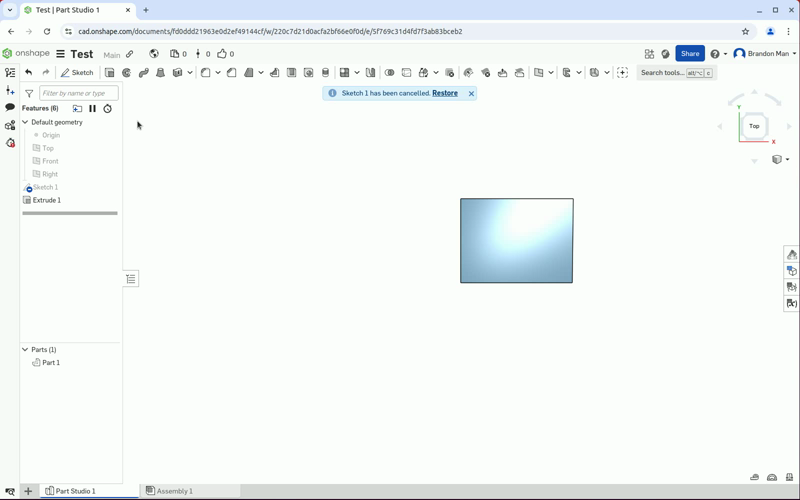
mouse_move(73, 189)
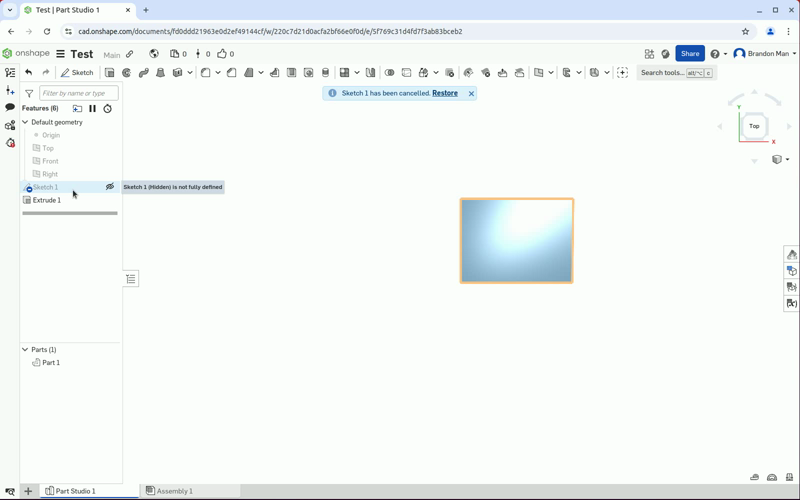
click(73, 189)
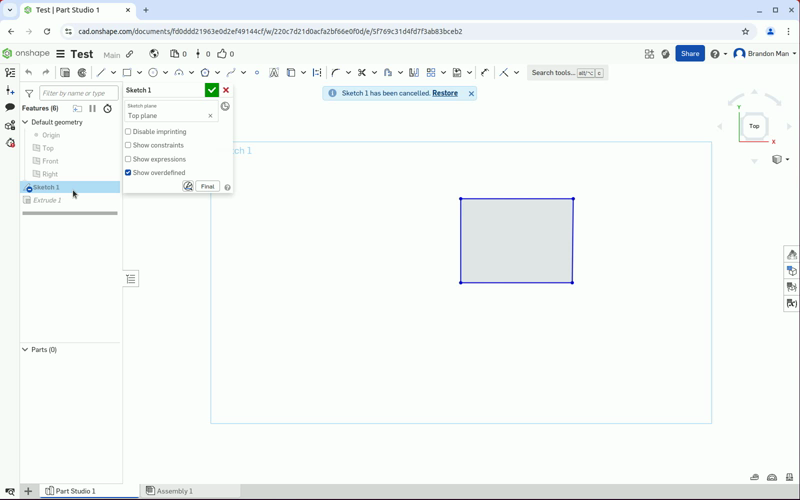
mouse_move(229, 92)
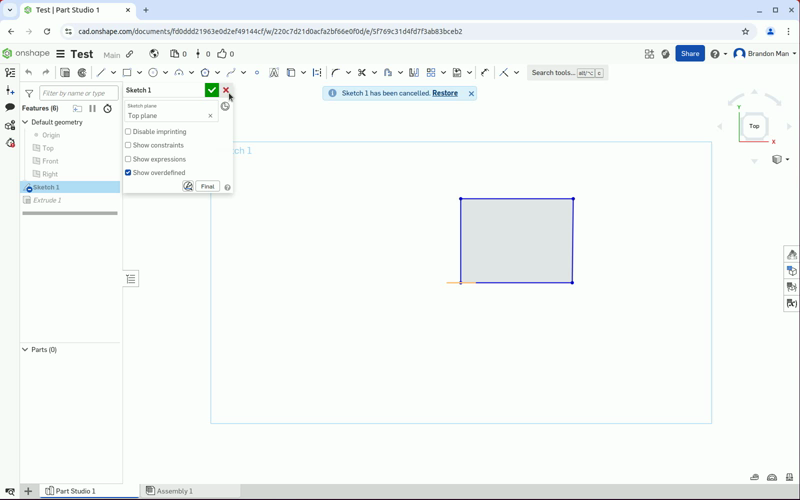
click(229, 92)
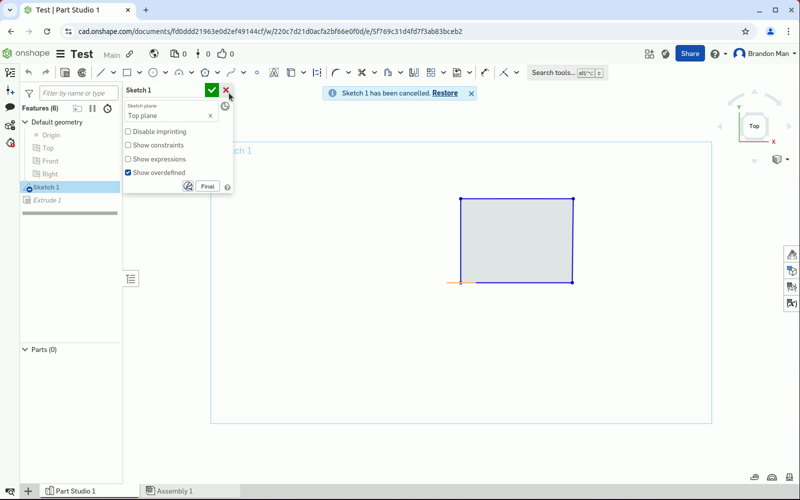
key(shift+s)
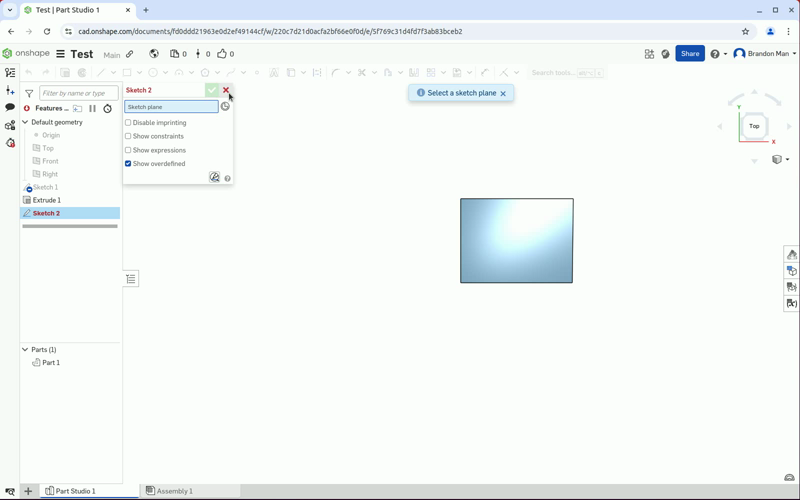
mouse_move(73, 150)
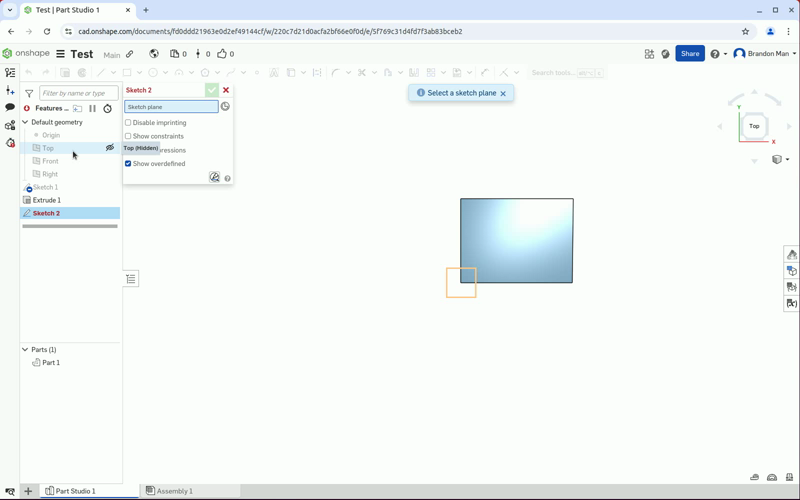
click(73, 150)
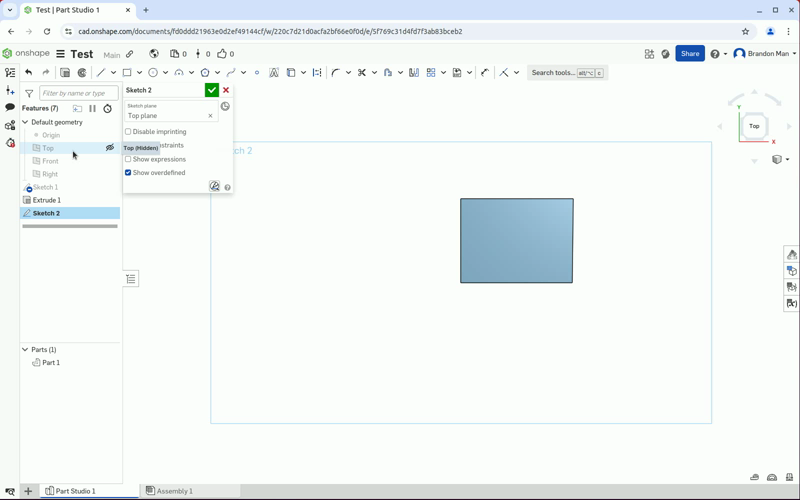
mouse_move(73, 352)
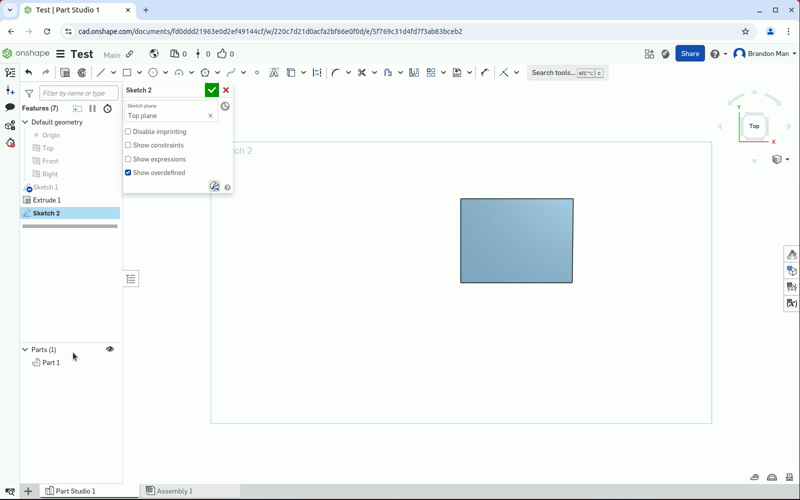
key(y)
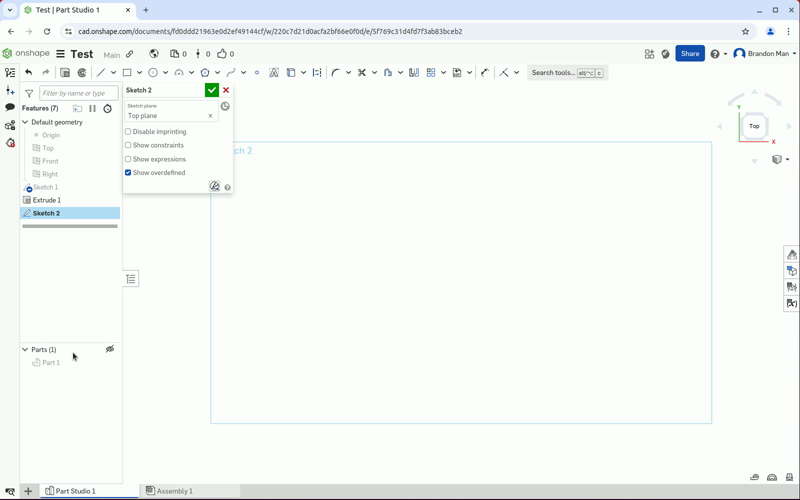
key(l)
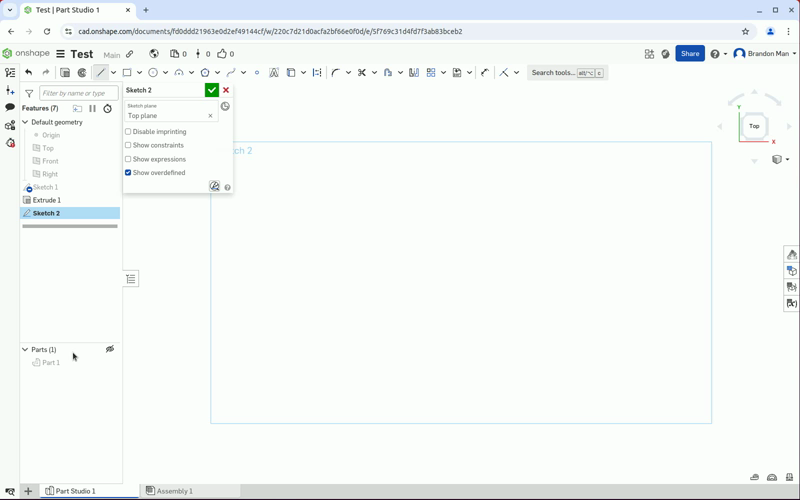
key_down(shift)
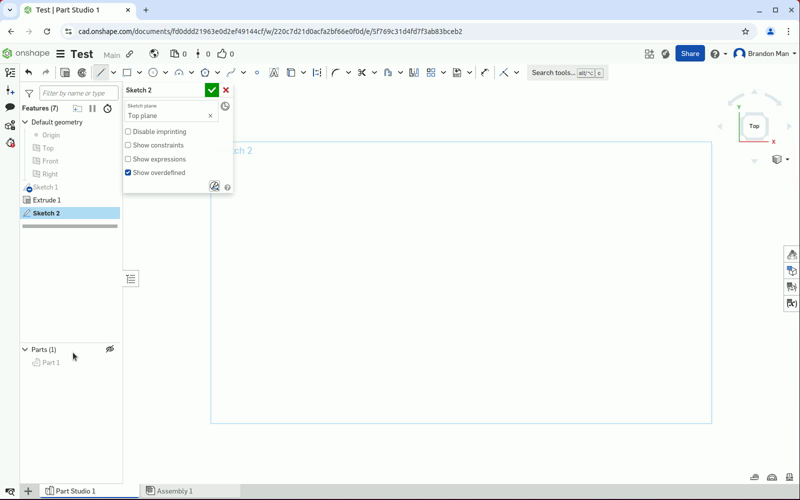
mouse_move(460, 282)
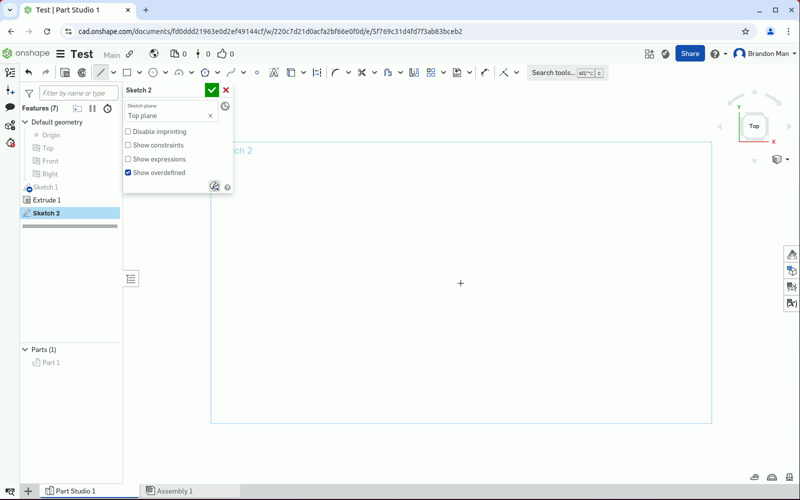
click(460, 282)
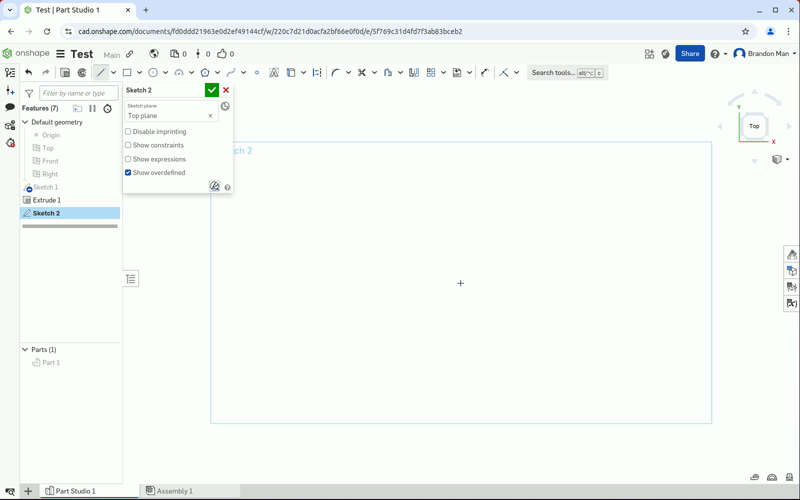
key_up(shift)
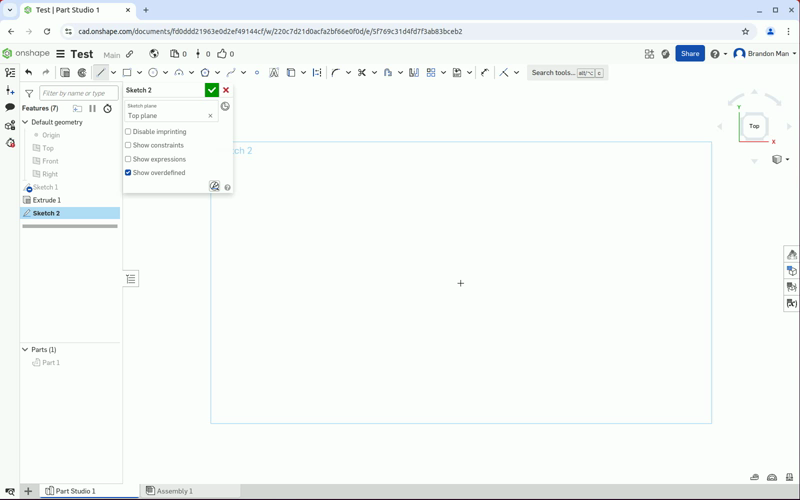
key_down(shift)
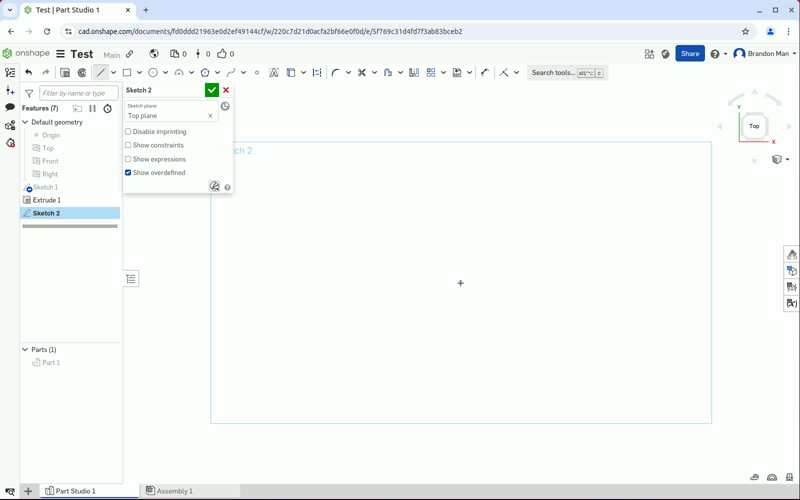
mouse_move(572, 282)
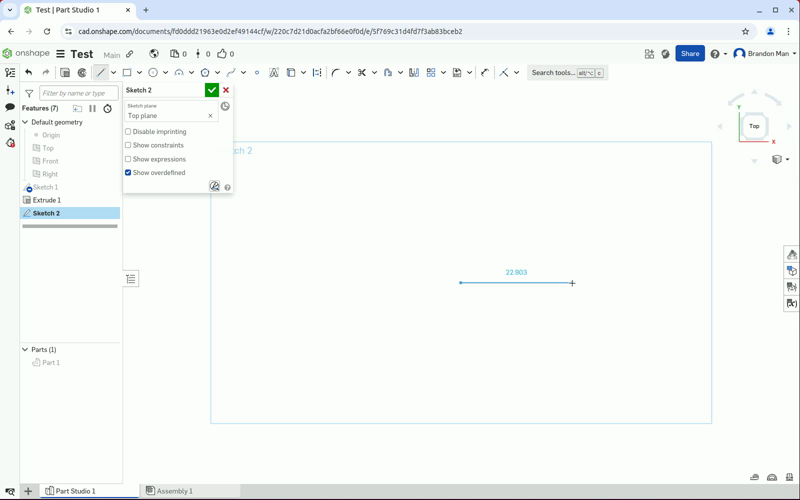
click(572, 282)
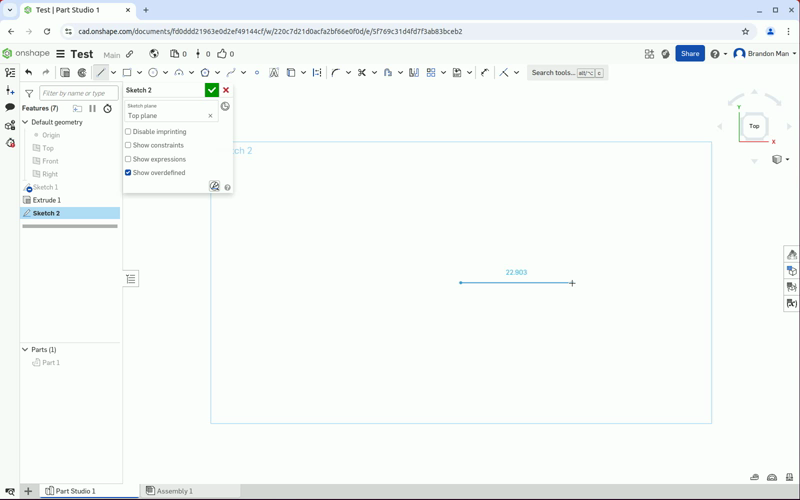
key_up(shift)
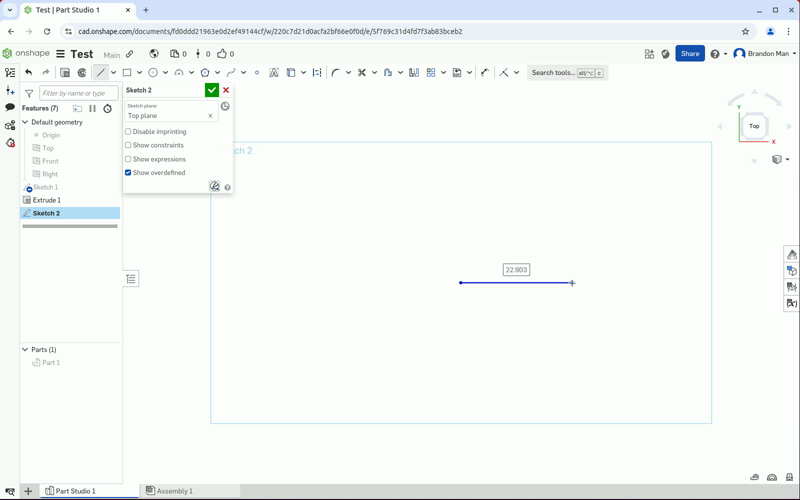
key_down(shift)
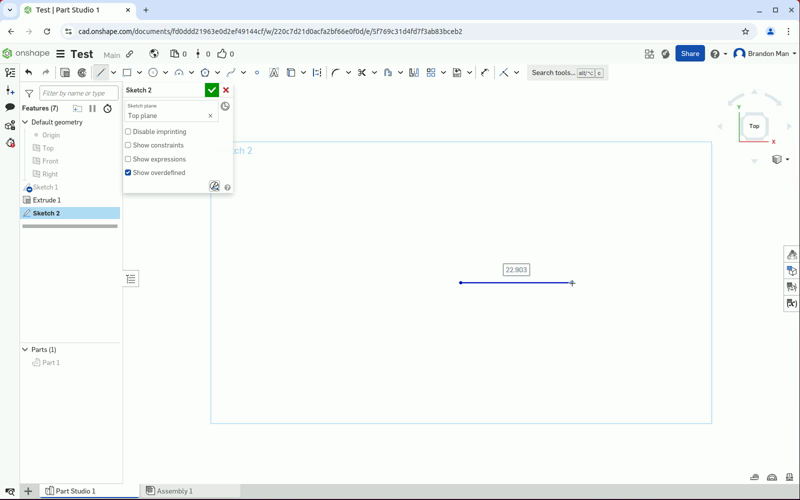
mouse_move(572, 198)
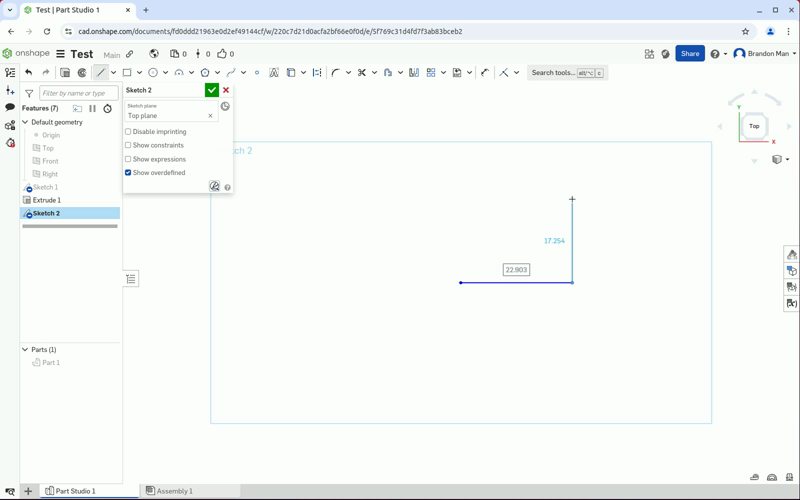
click(572, 198)
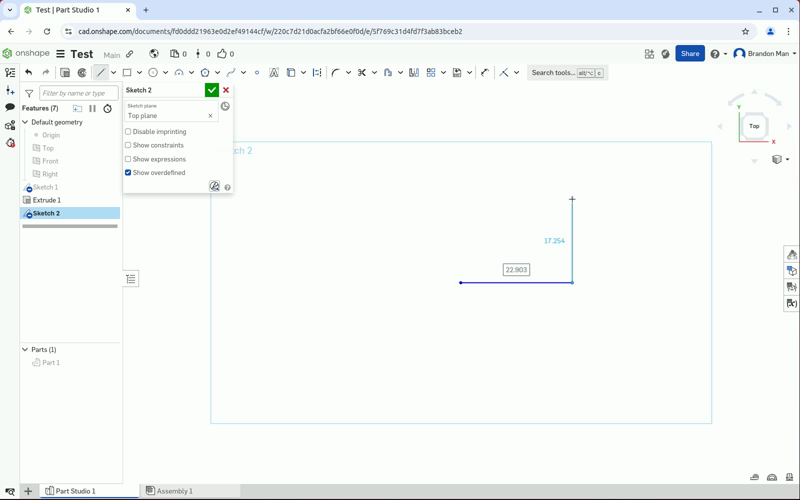
key_up(shift)
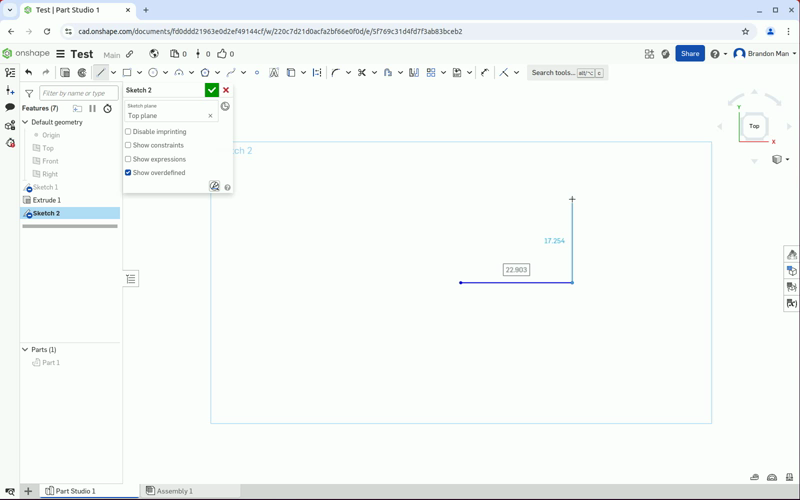
key_down(shift)
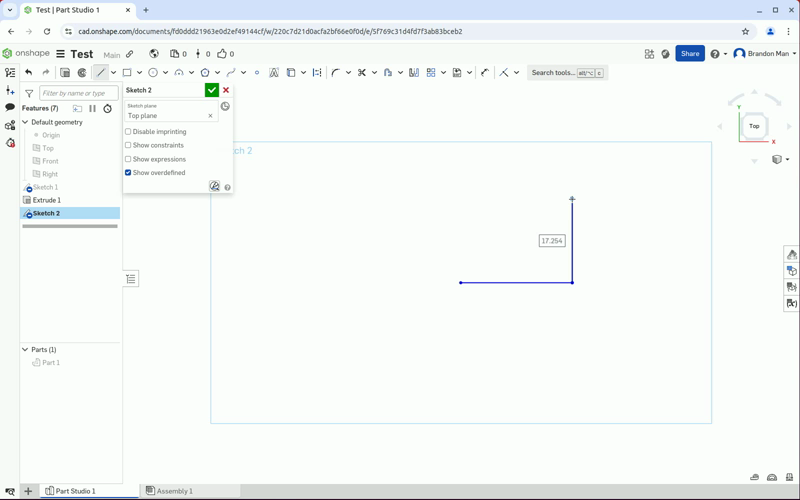
mouse_move(460, 198)
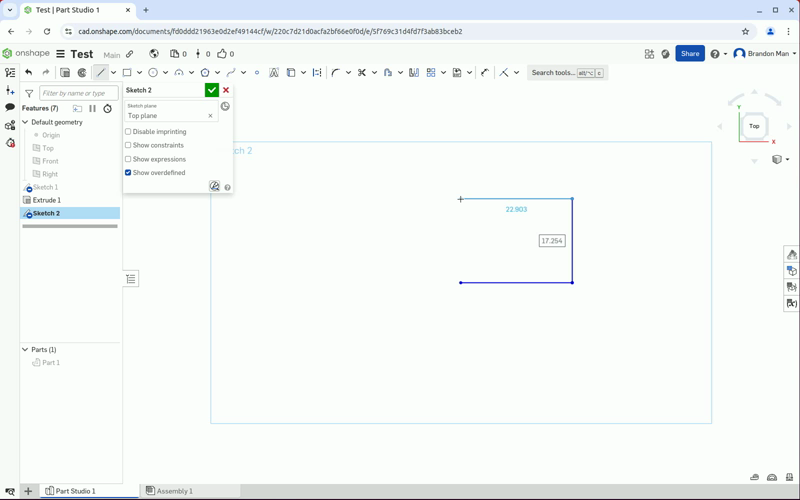
click(460, 198)
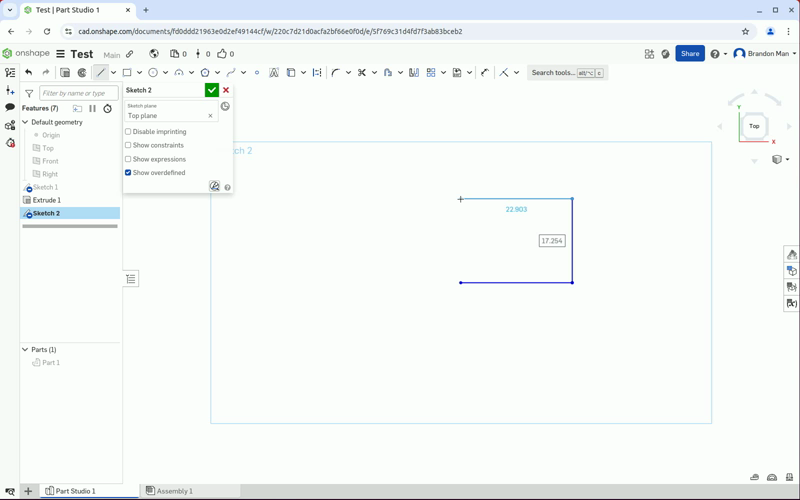
key_up(shift)
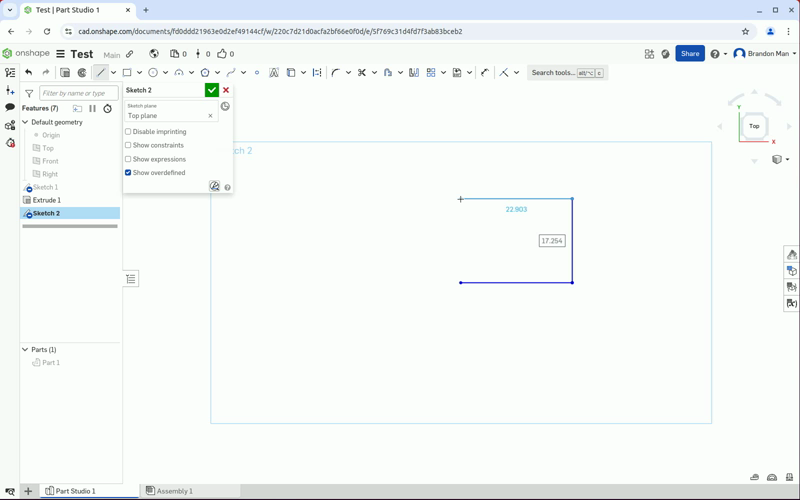
key_down(shift)
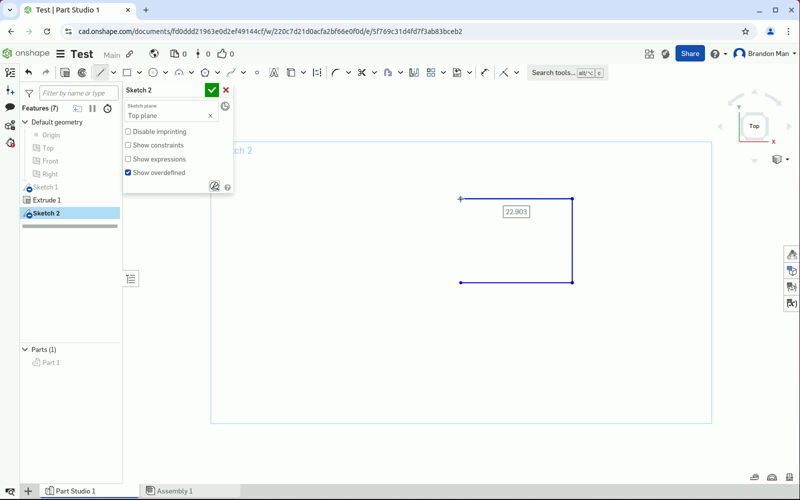
mouse_move(460, 282)
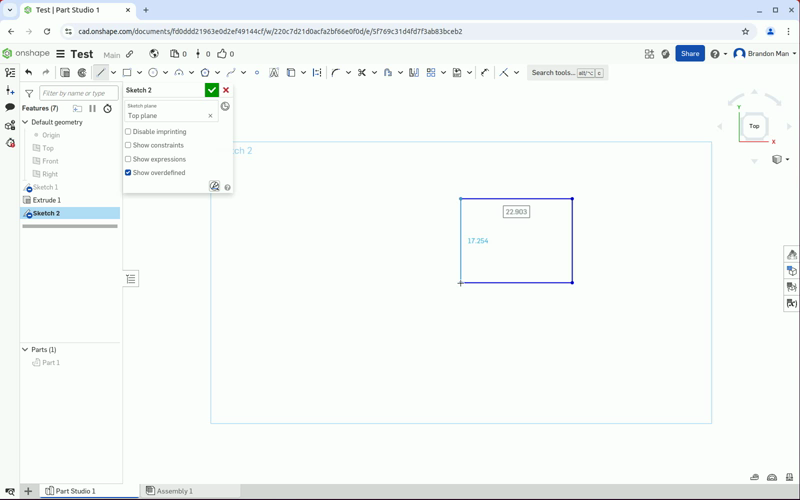
key_up(shift)
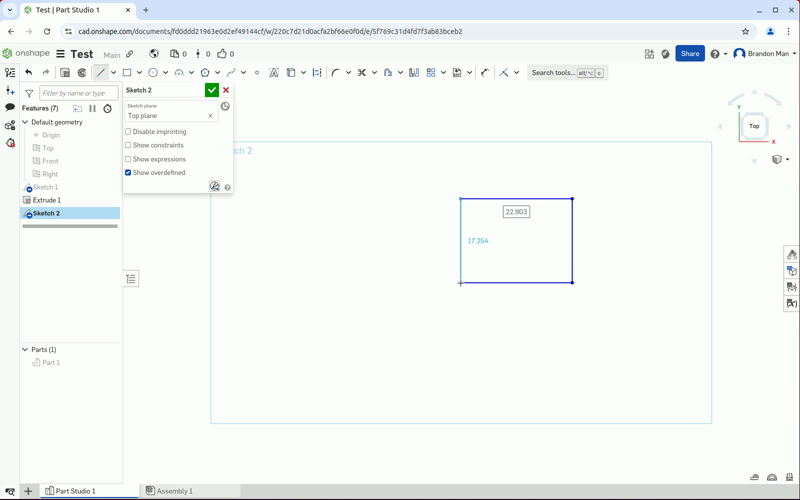
click(460, 282)
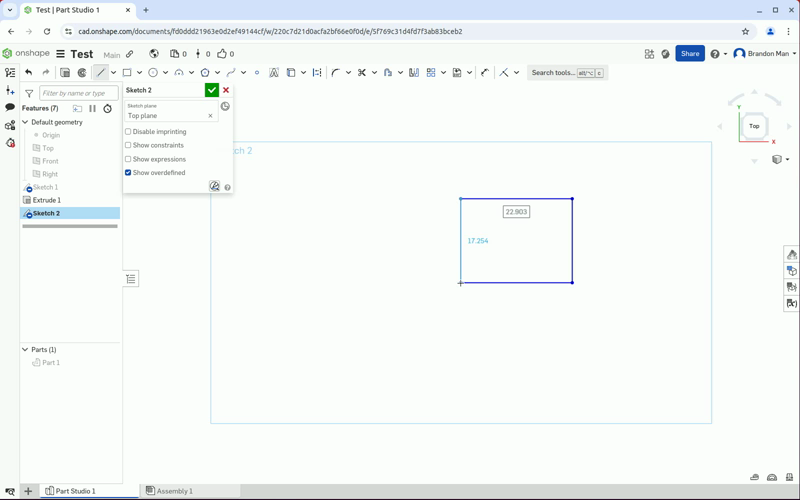
key(esc)
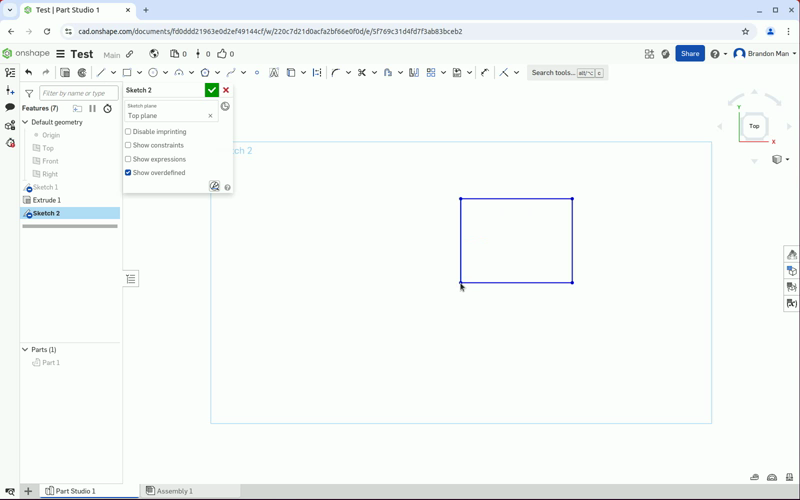
mouse_move(559, 270)
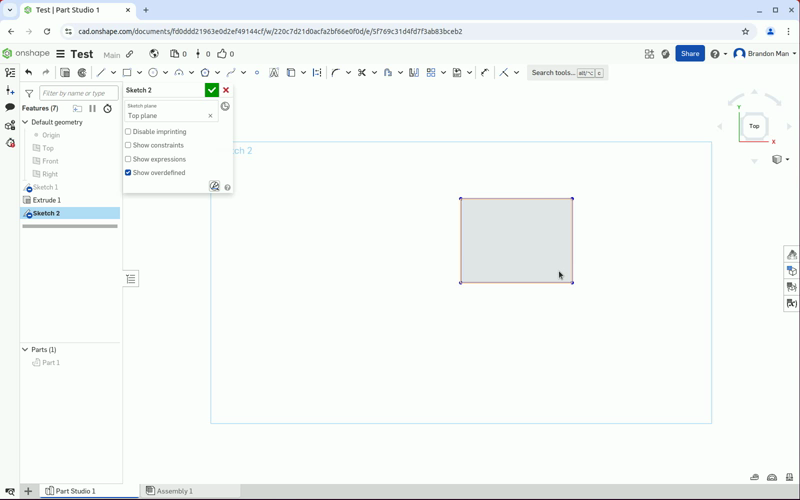
click(559, 270)
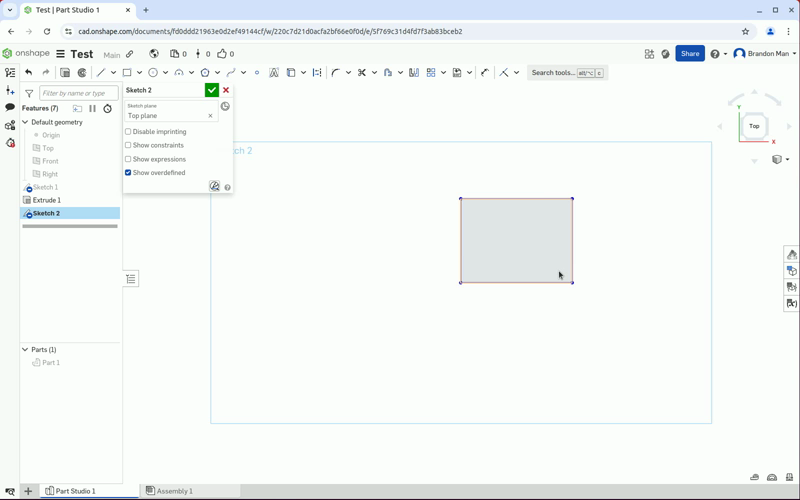
mouse_move(73, 352)
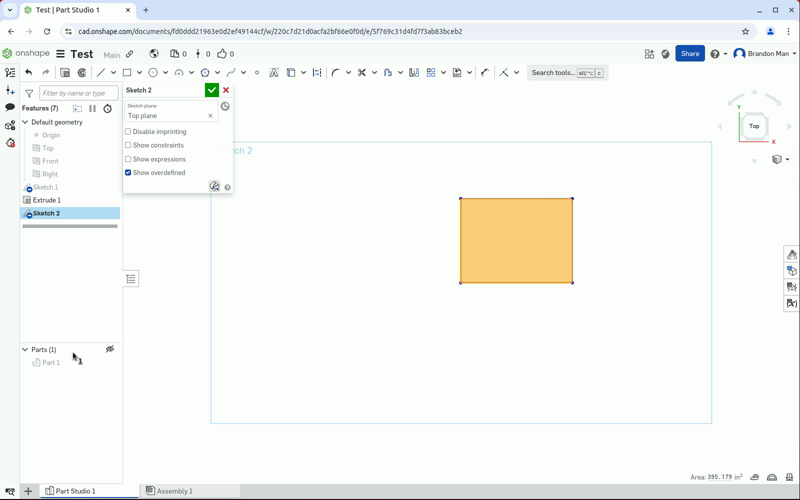
key(shift+y)
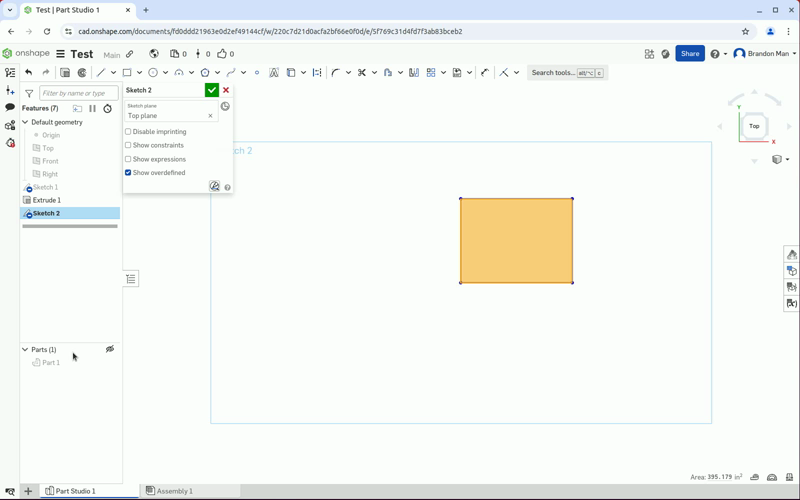
key(shift+e)
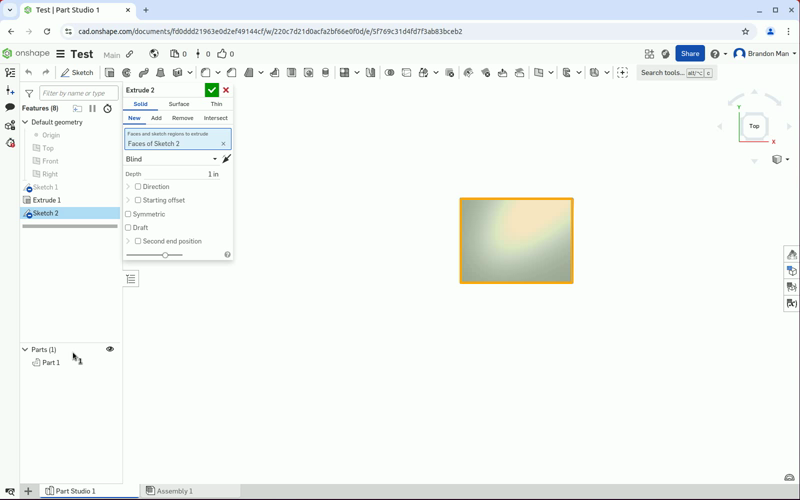
mouse_move(143, 106)
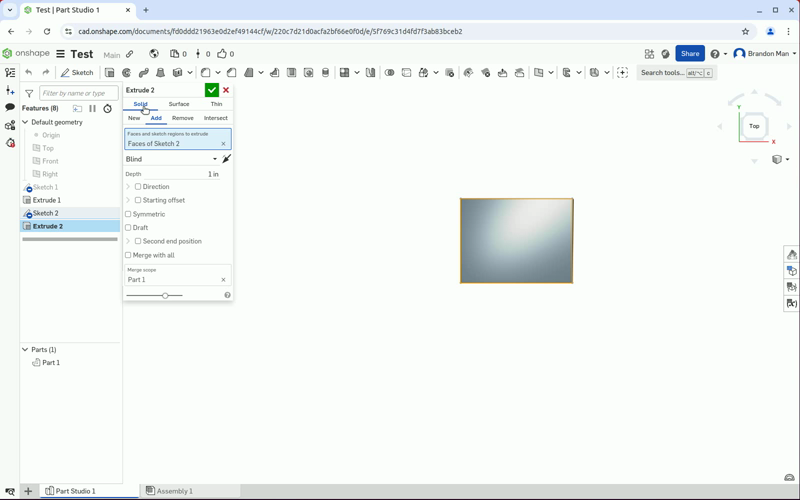
click(143, 106)
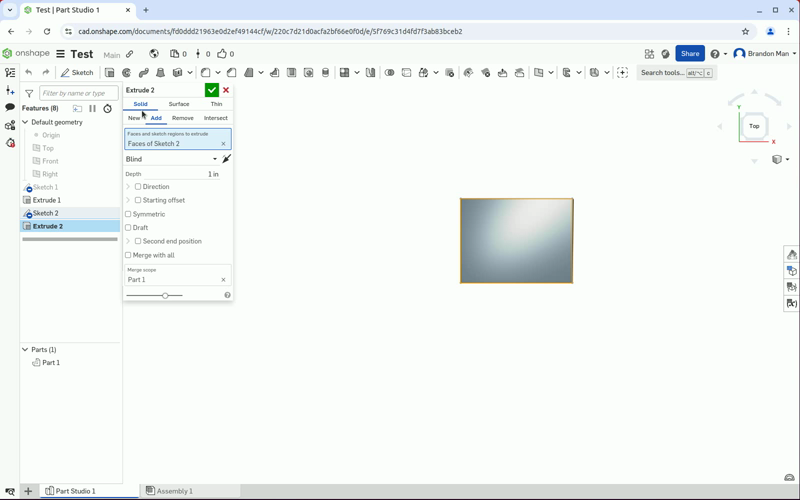
mouse_move(137, 120)
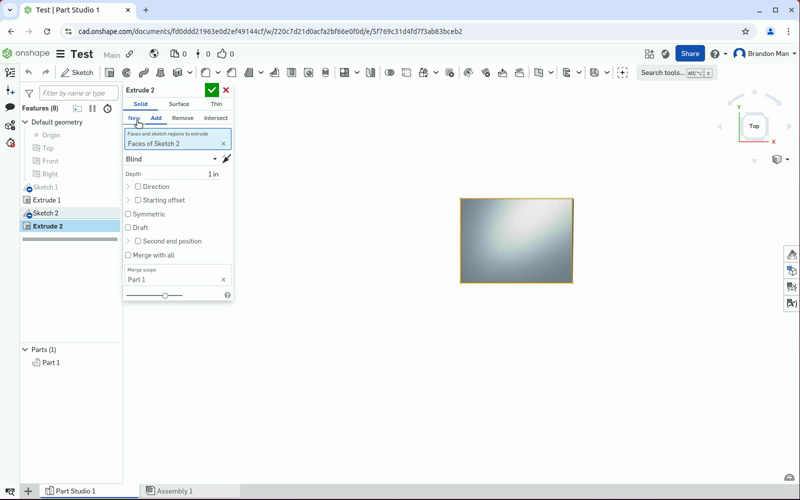
click(137, 120)
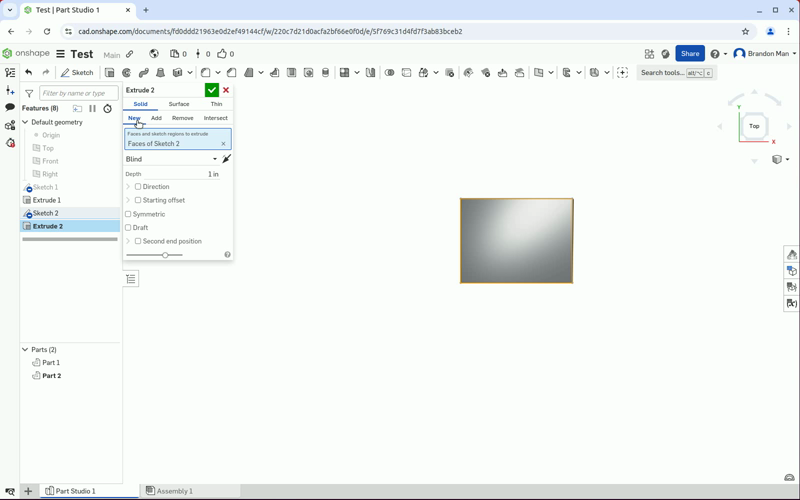
key(tab, 4)
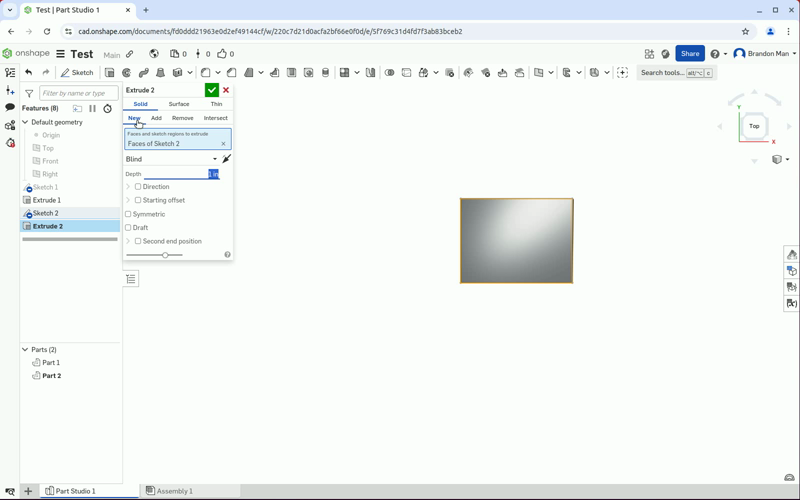
text(-0.241)
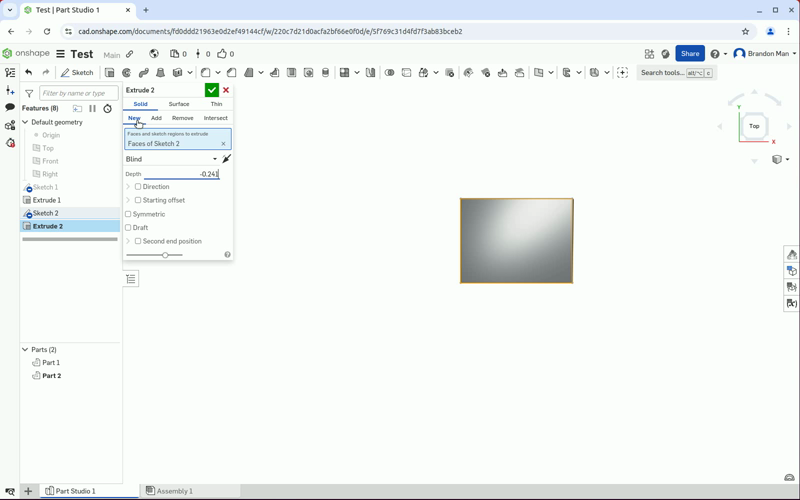
key(enter)
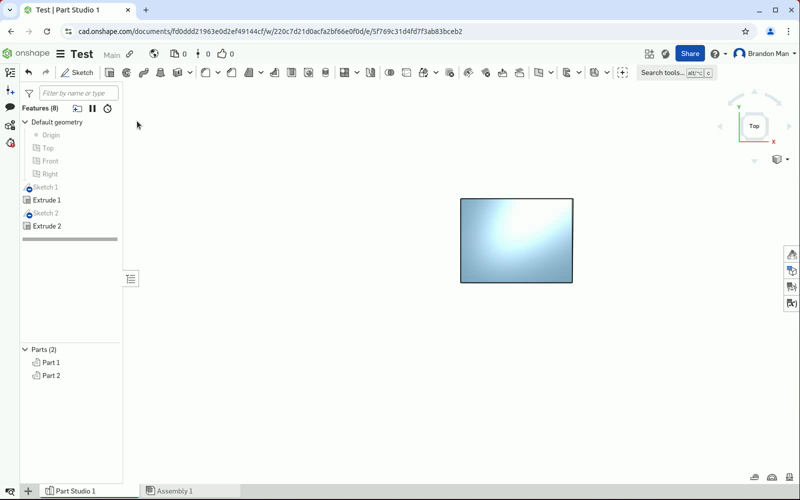
key(shift+h)
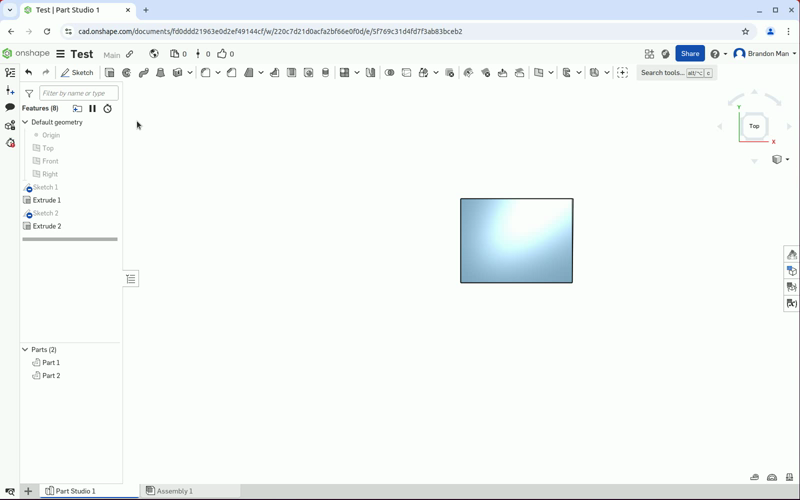
key(shift+h)
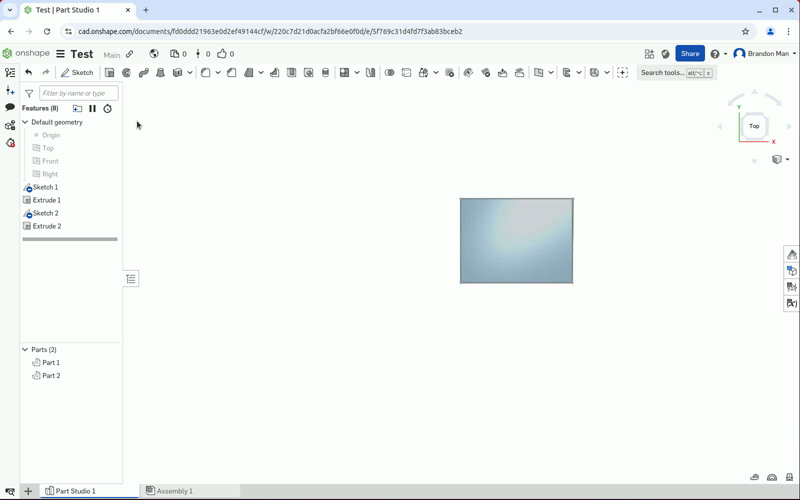
key(shift+7)
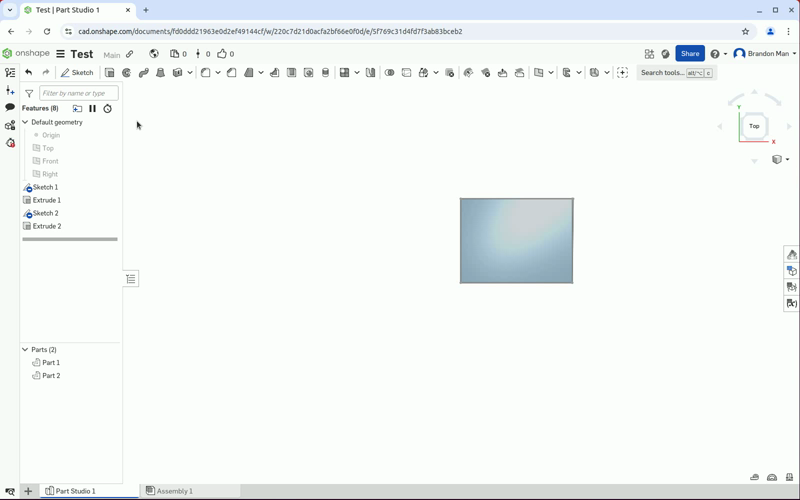
key(up, 3)
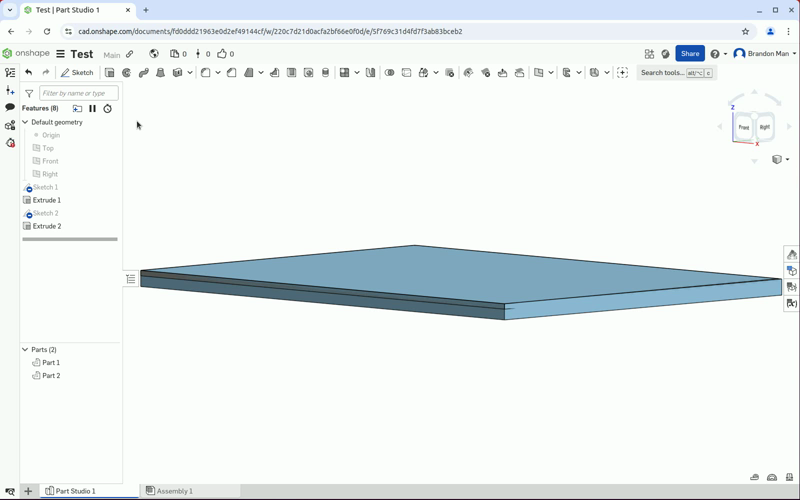
key(left, 3)
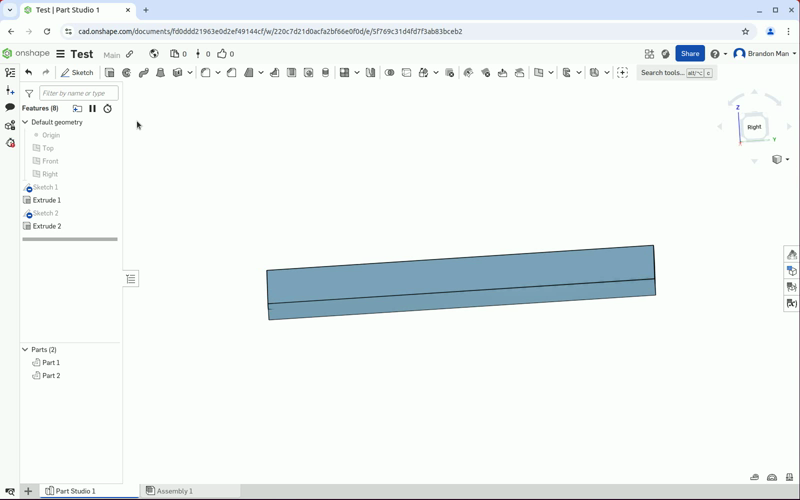
key(right, 3)
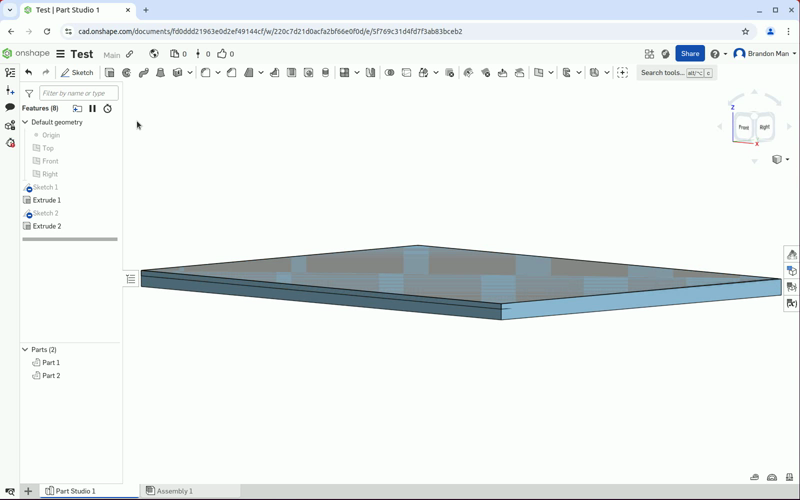
key(down, 3)
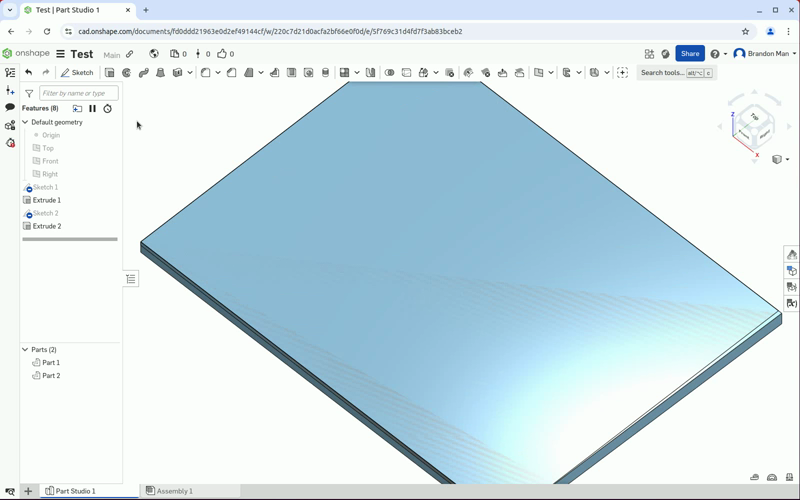
mouse_move(73, 189)
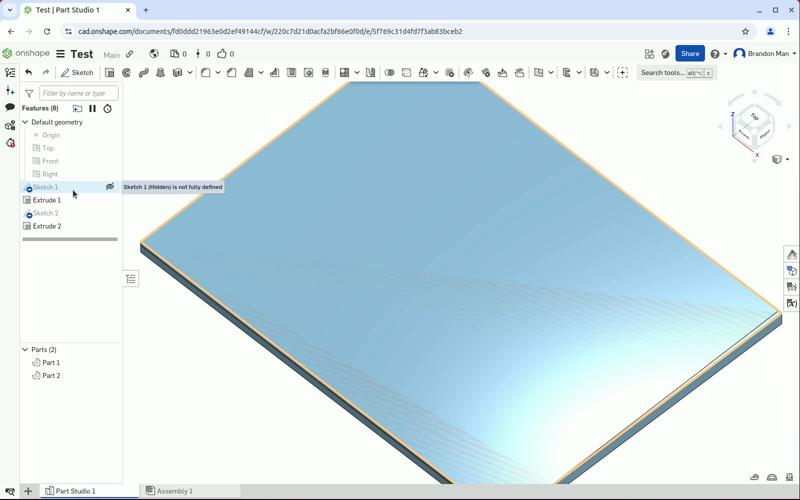
click(73, 189)